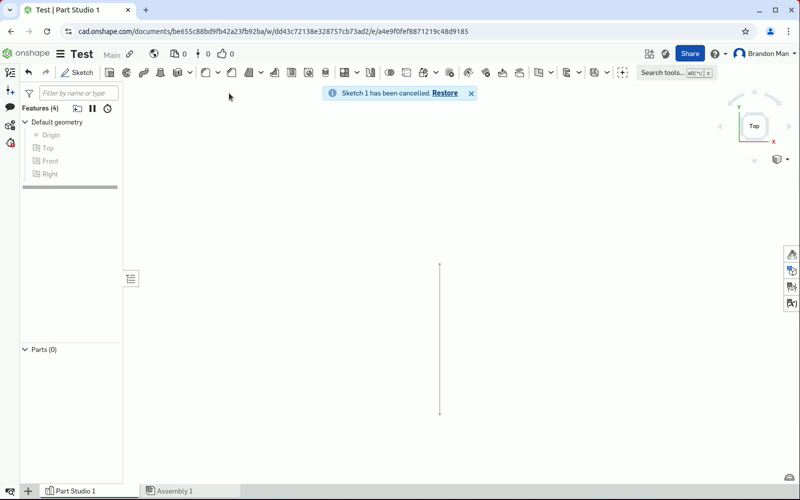
key(shift+h)
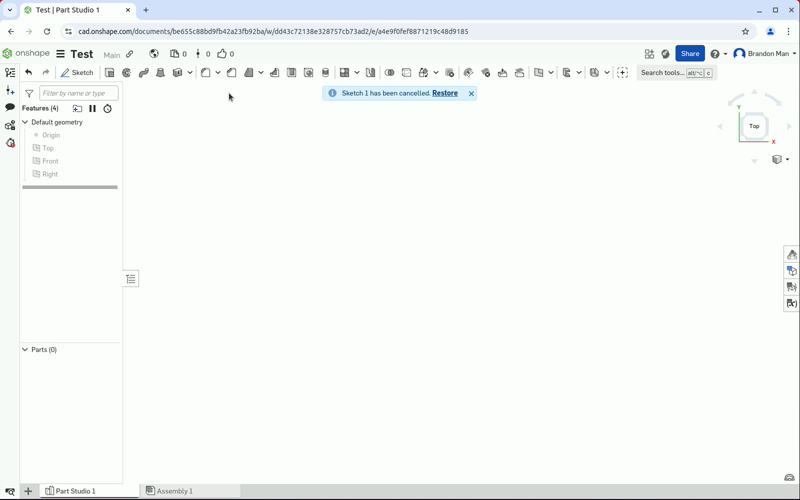
key(shift+s)
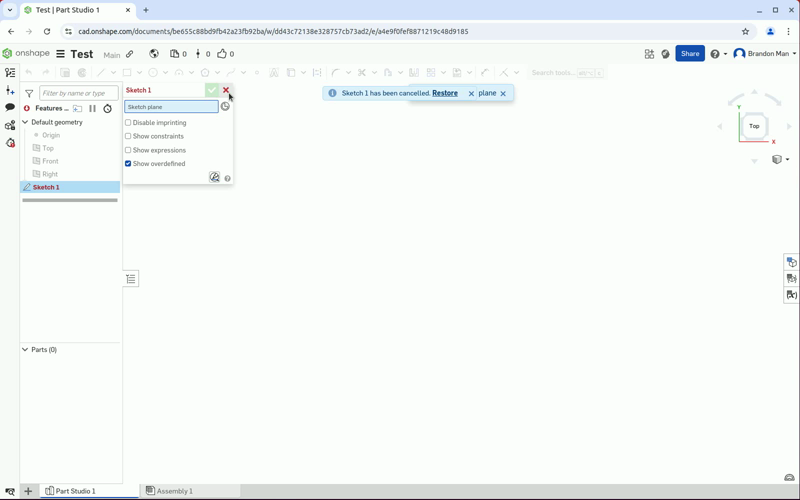
mouse_move(73, 150)
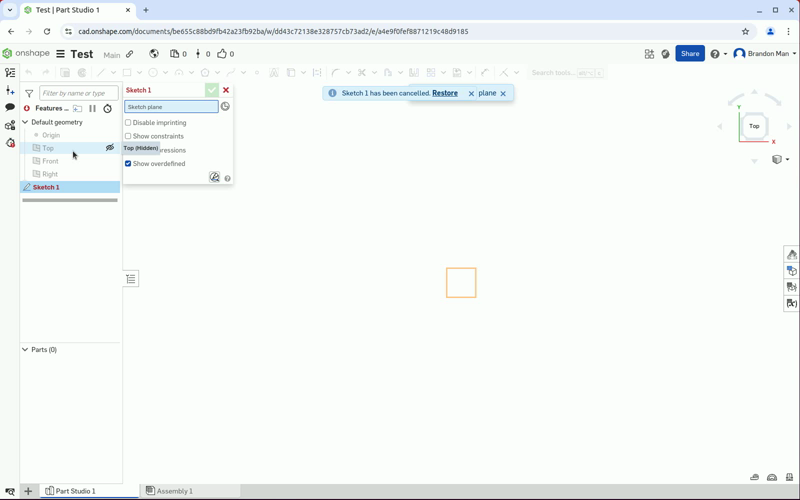
click(73, 150)
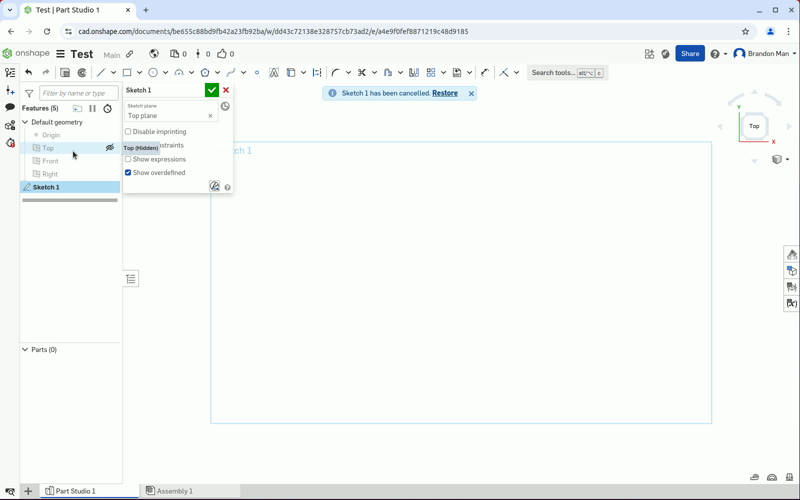
mouse_move(73, 352)
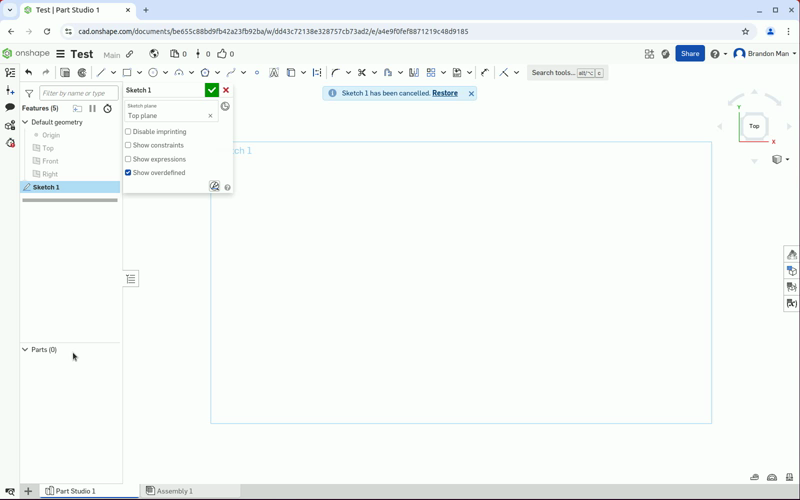
key(y)
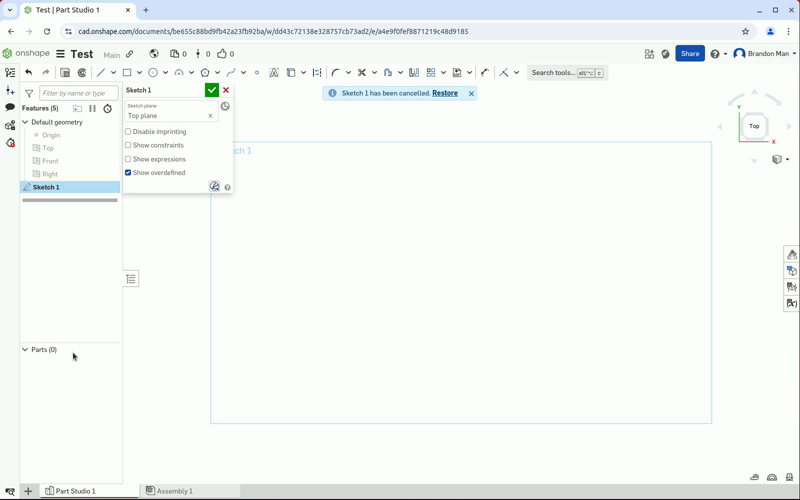
key(c)
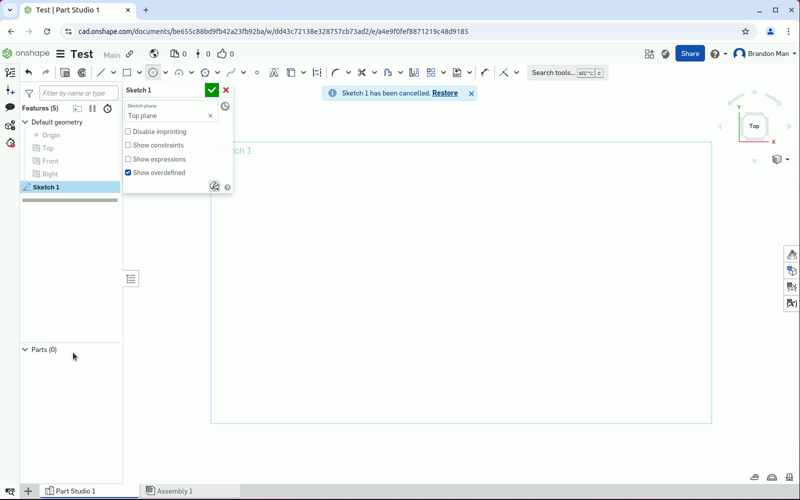
key_down(shift)
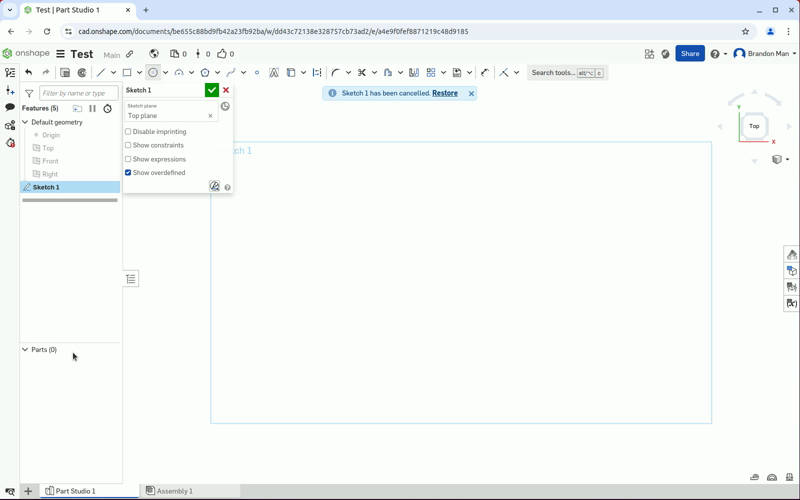
mouse_move(515, 282)
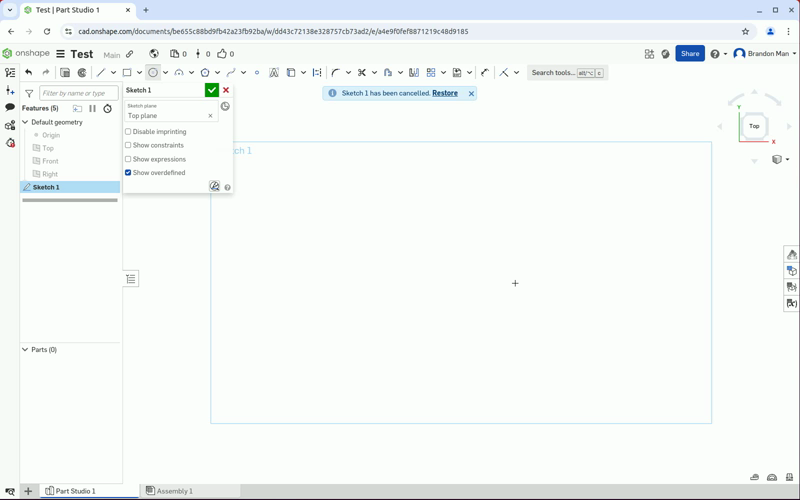
click(515, 282)
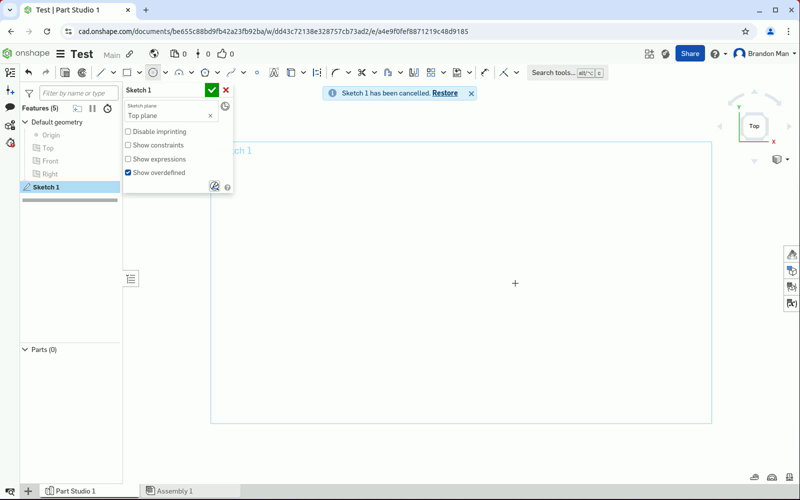
key_up(shift)
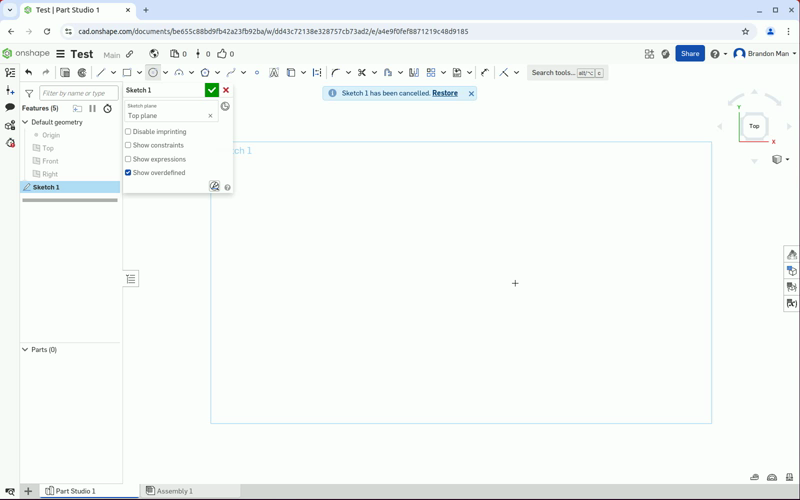
mouse_move(526, 282)
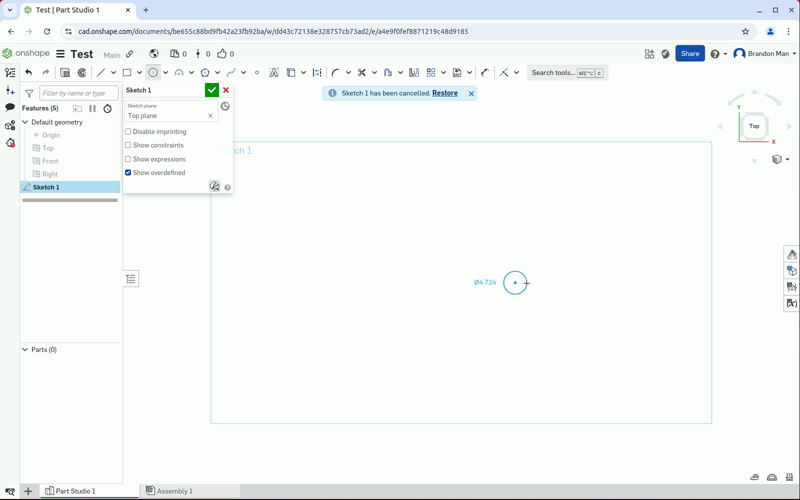
click(526, 282)
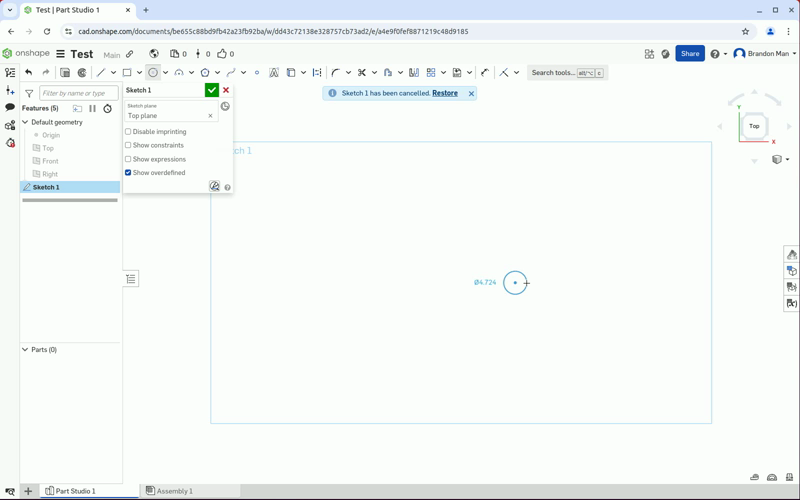
key(esc)
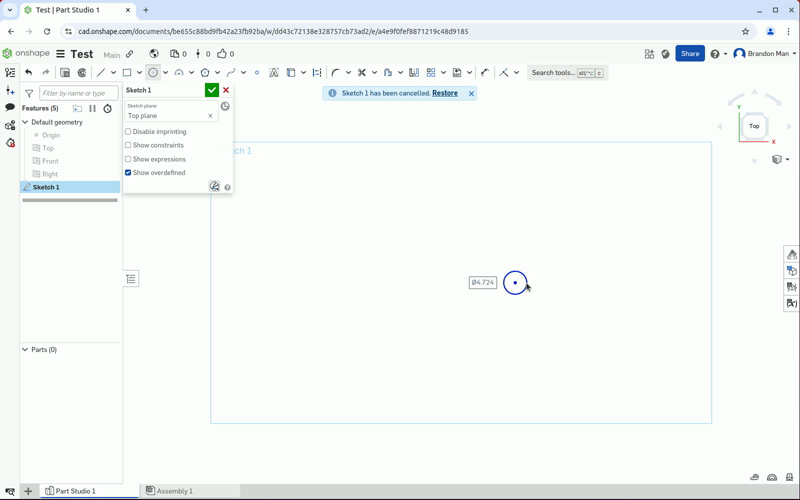
mouse_move(510, 274)
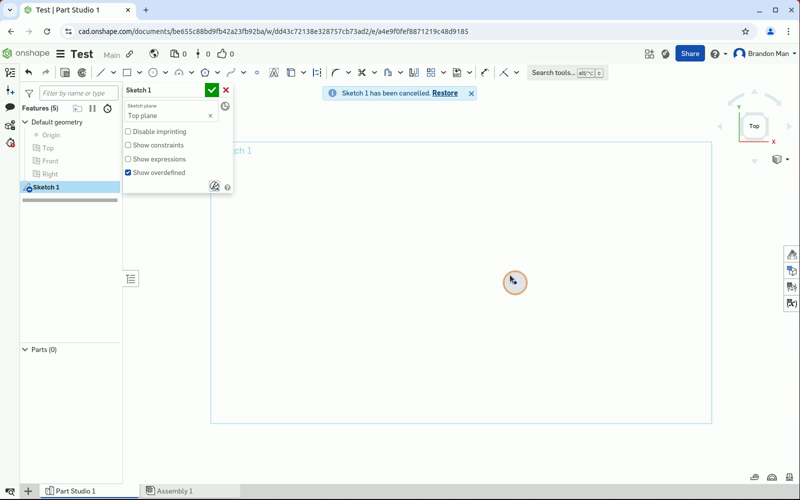
scroll(6)
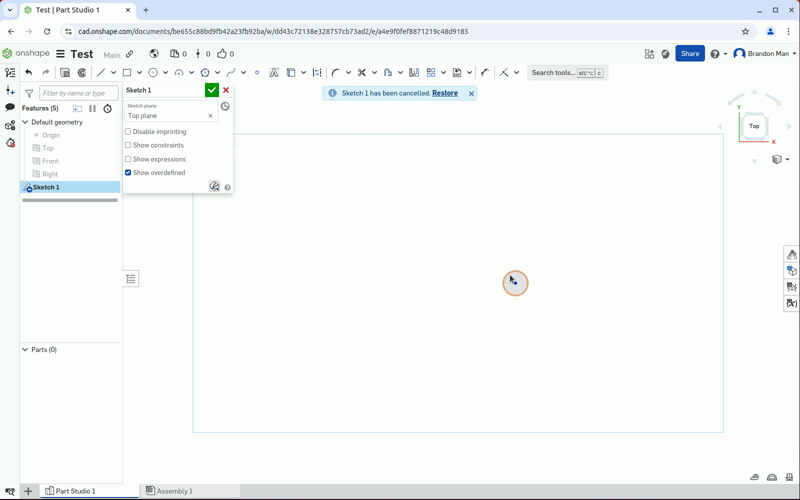
scroll(6)
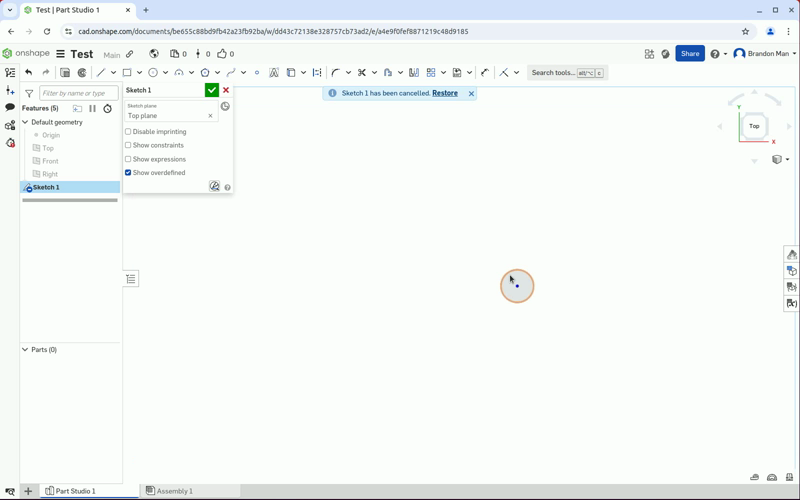
scroll(6)
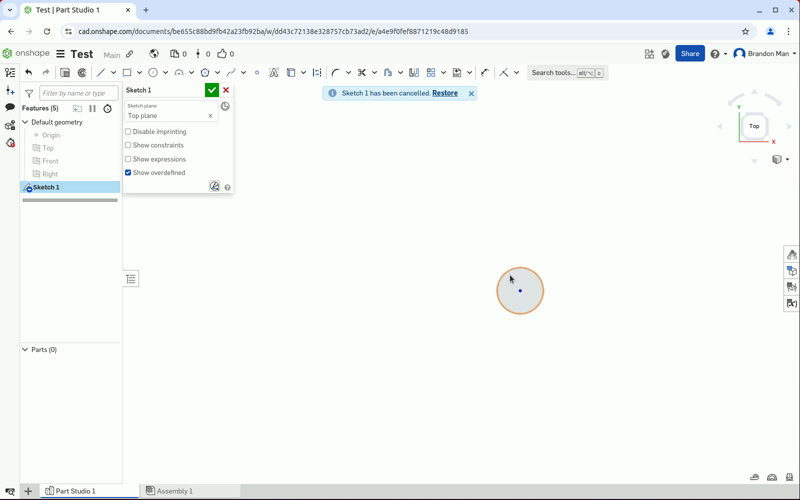
scroll(6)
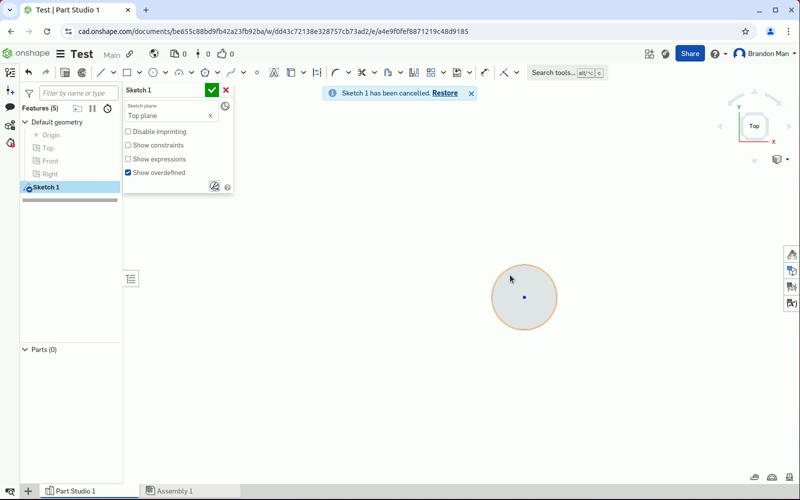
scroll(6)
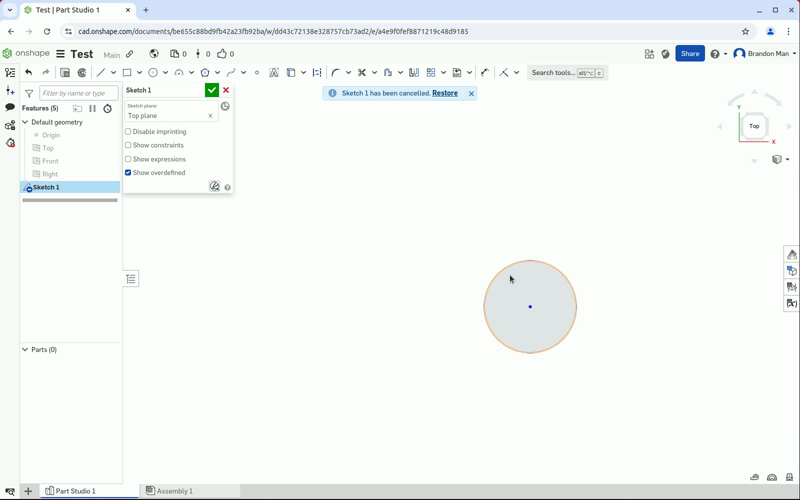
scroll(6)
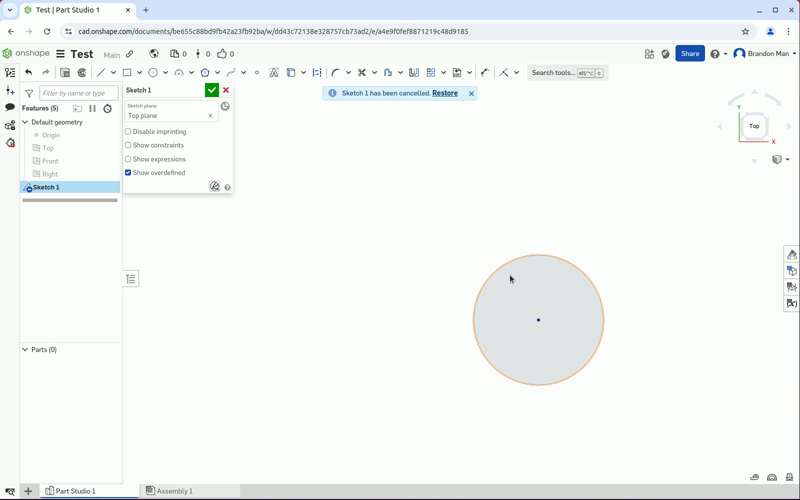
scroll(6)
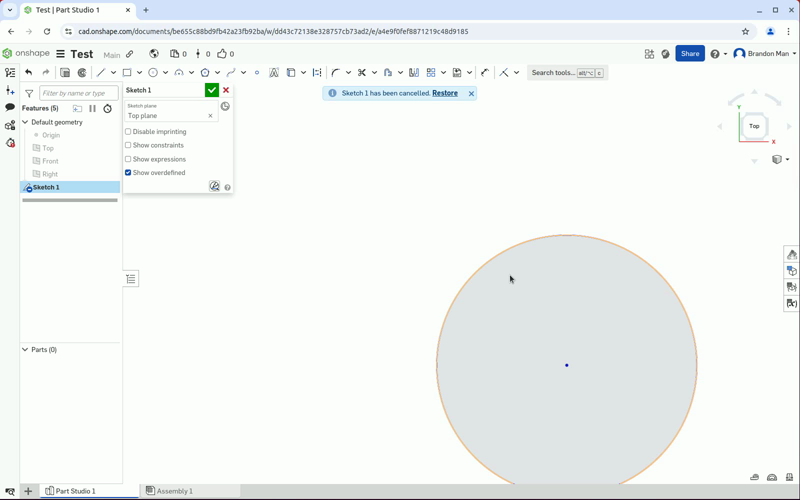
click(510, 274)
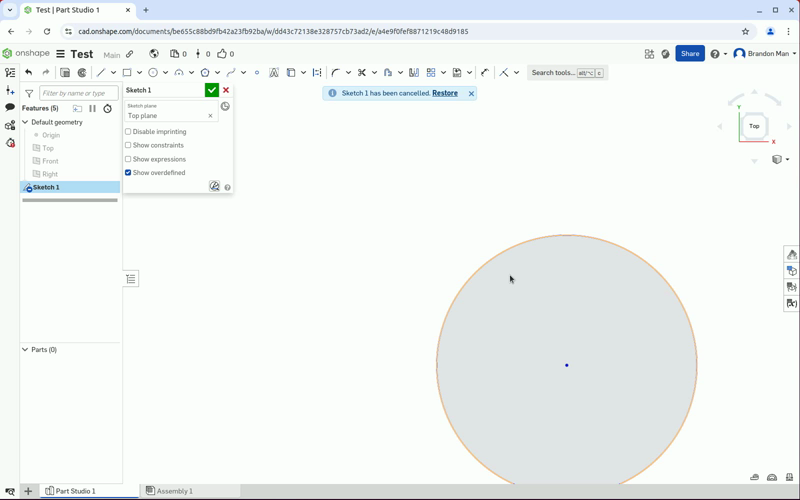
scroll(-6)
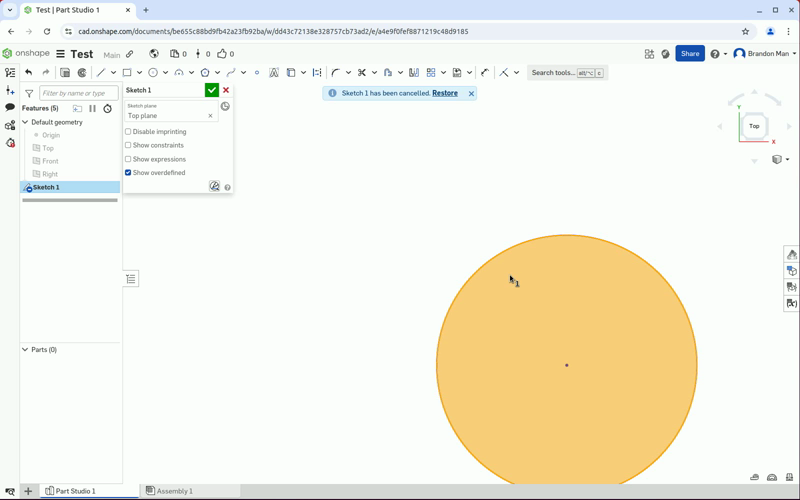
scroll(-6)
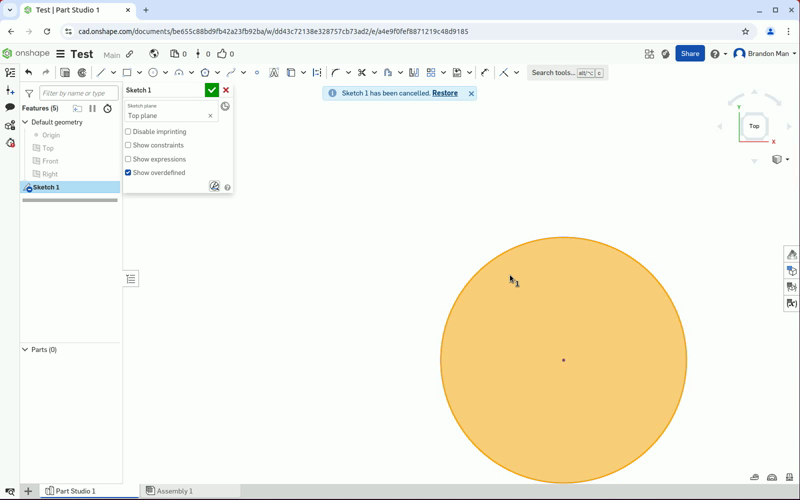
scroll(-6)
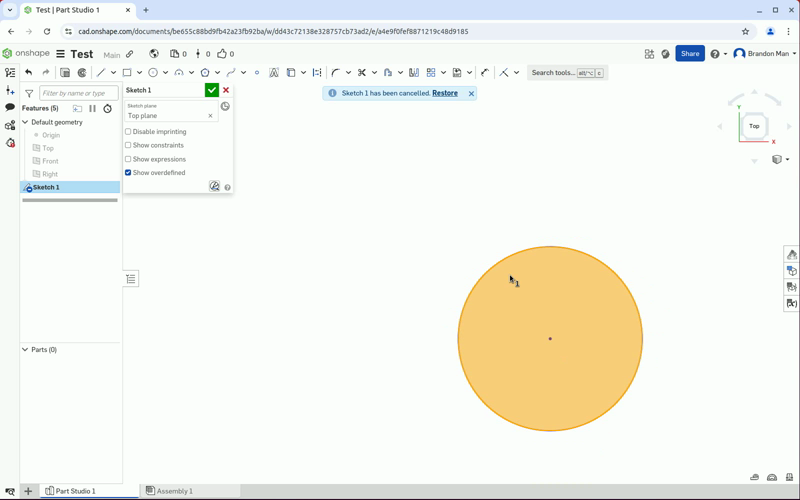
scroll(-6)
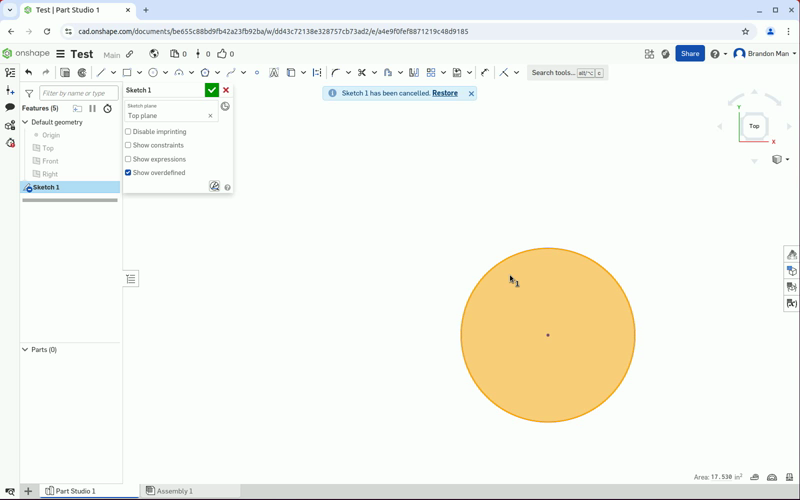
scroll(-6)
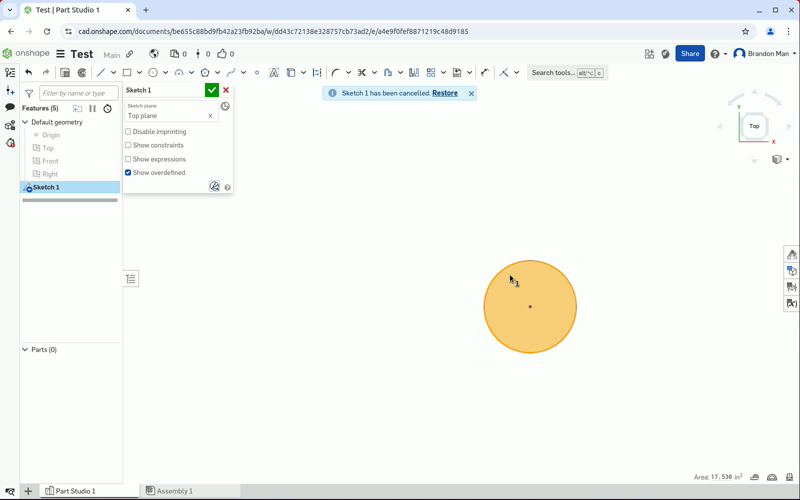
scroll(-6)
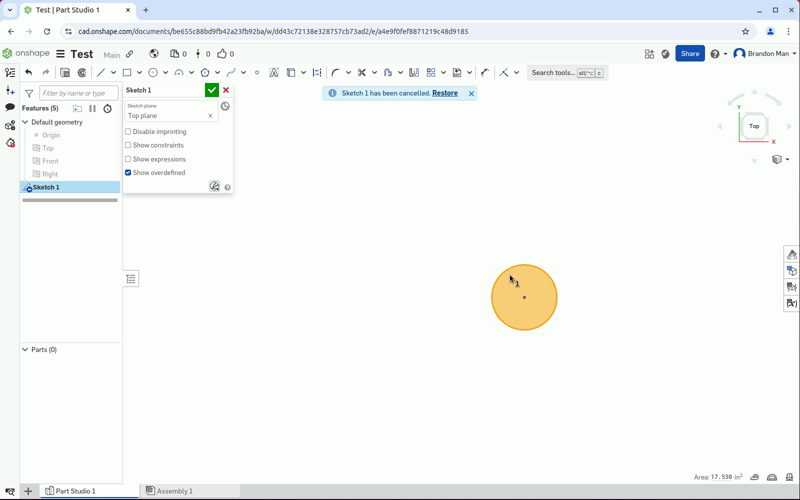
scroll(-6)
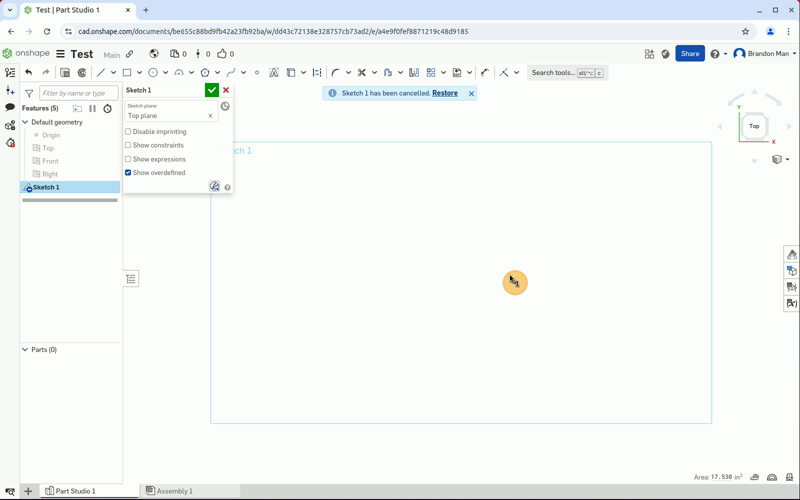
mouse_move(73, 352)
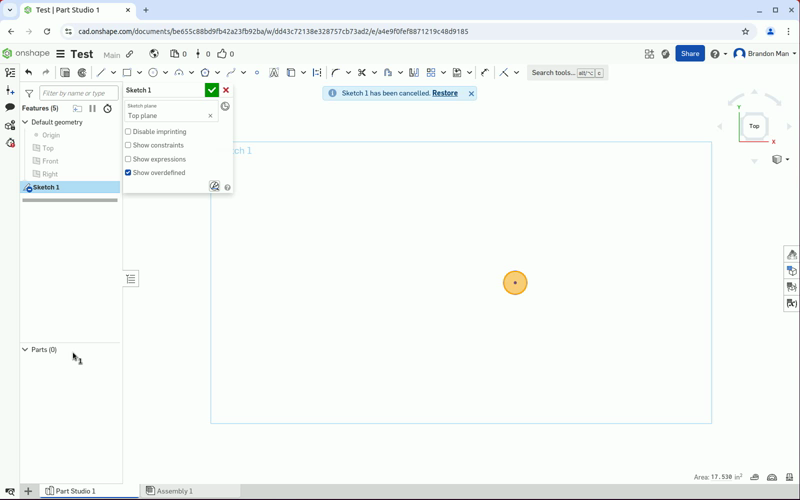
key(shift+y)
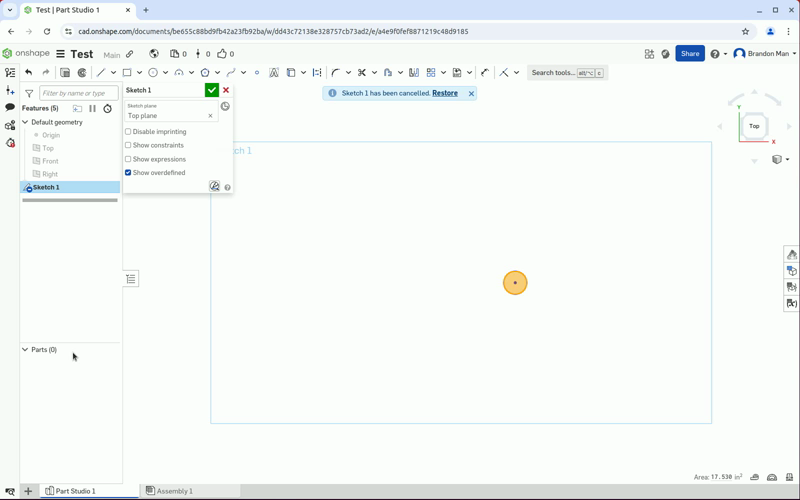
key(shift+e)
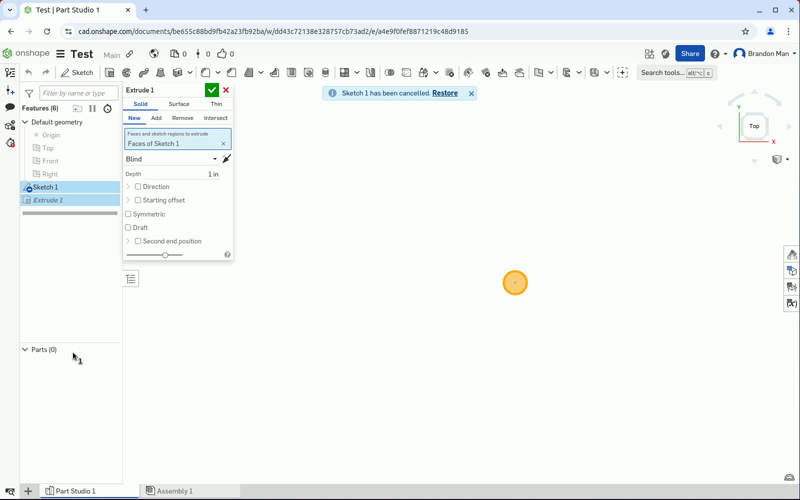
mouse_move(143, 106)
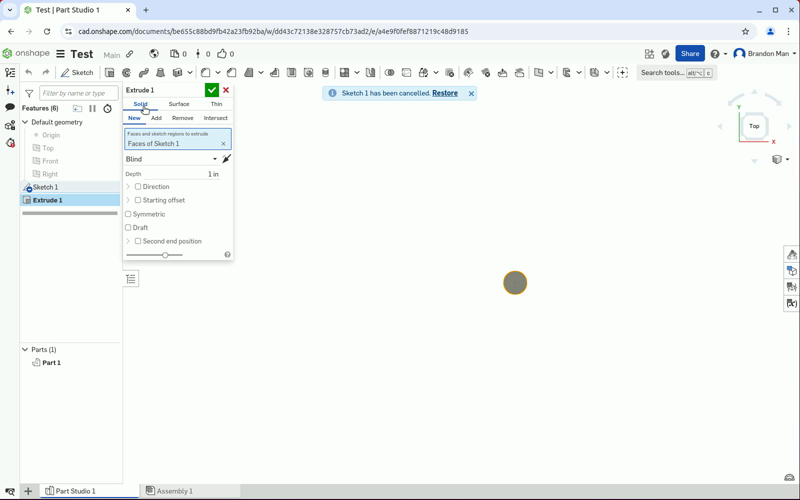
click(143, 106)
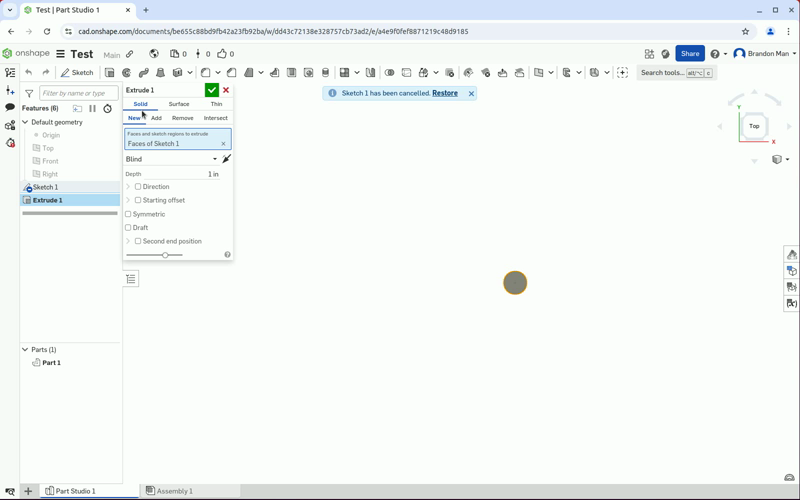
mouse_move(137, 120)
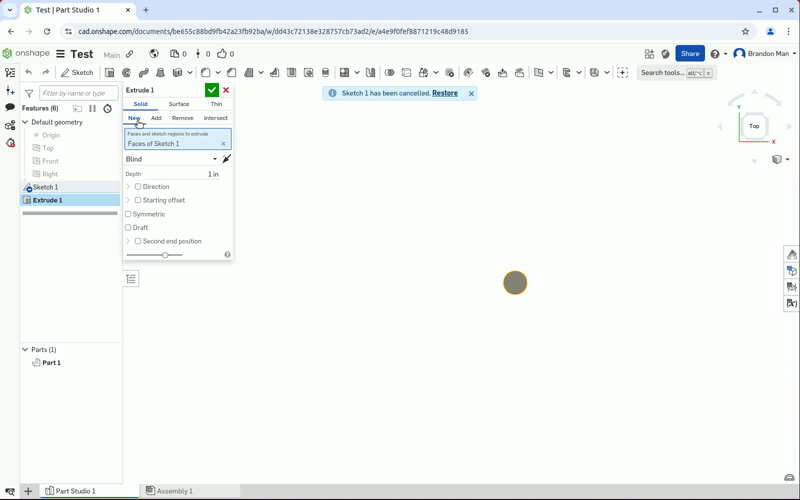
click(137, 120)
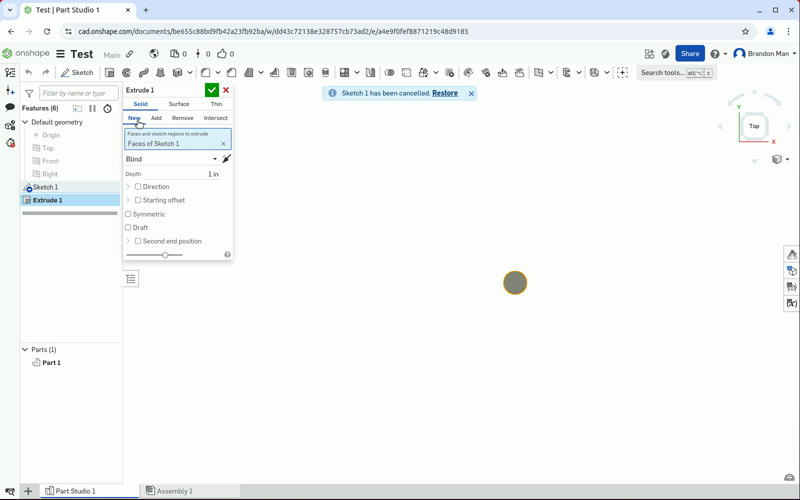
key(tab, 4)
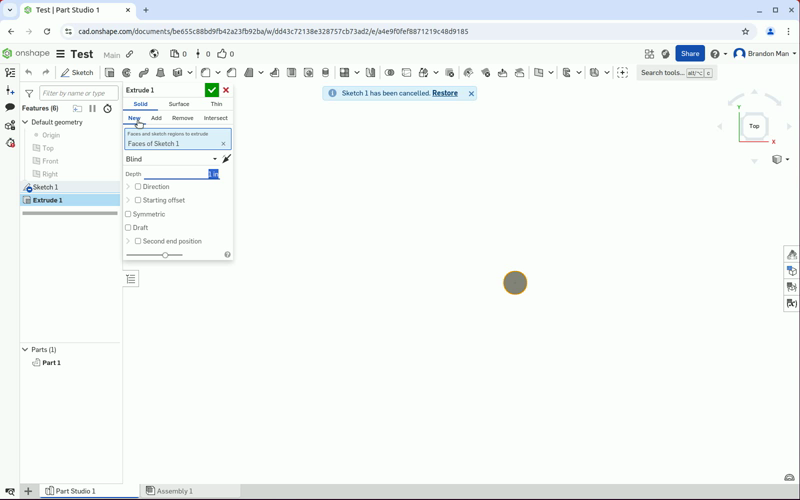
text(2.166)
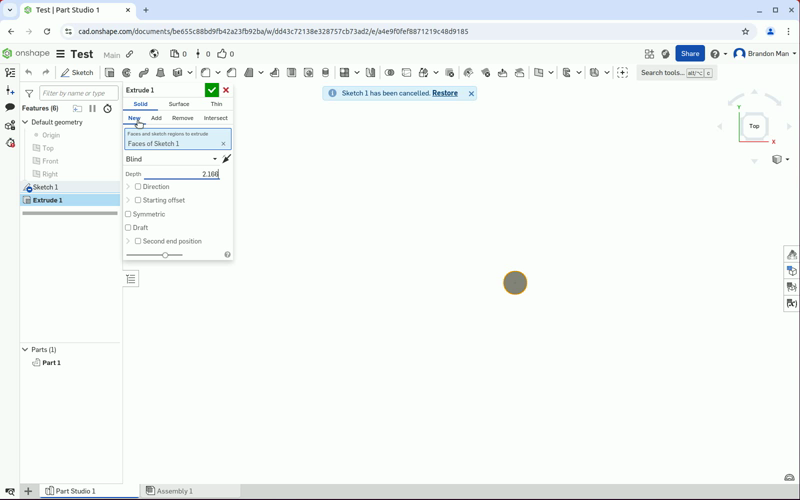
key(enter)
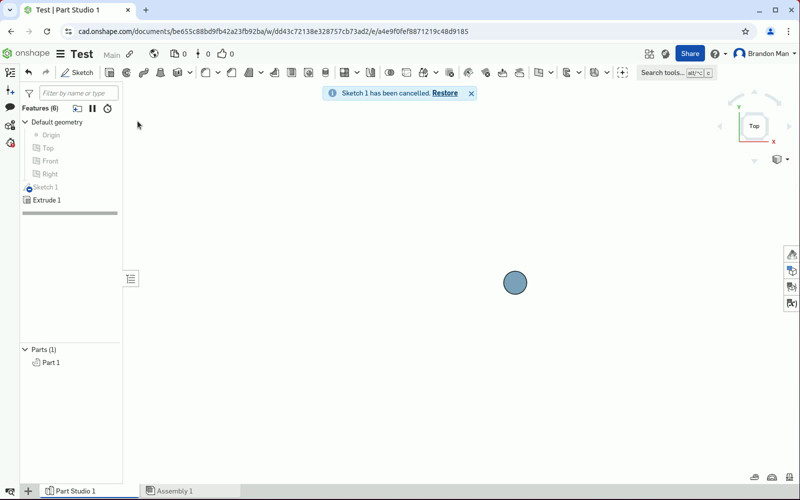
key(shift+h)
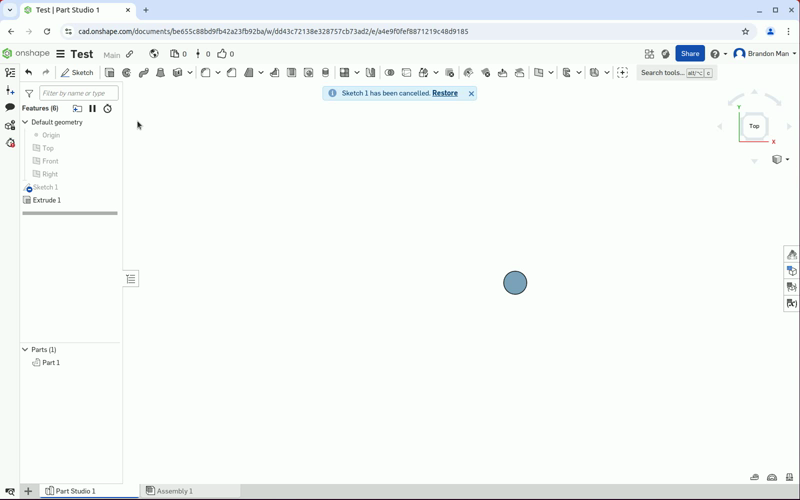
key(shift+h)
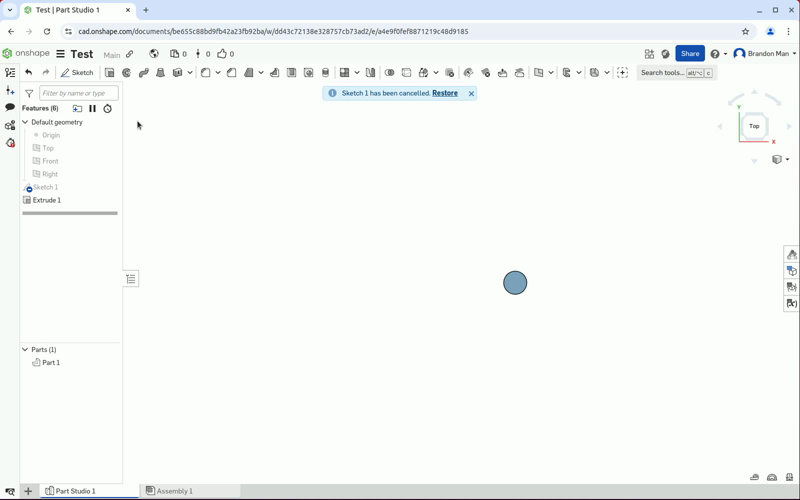
mouse_move(73, 189)
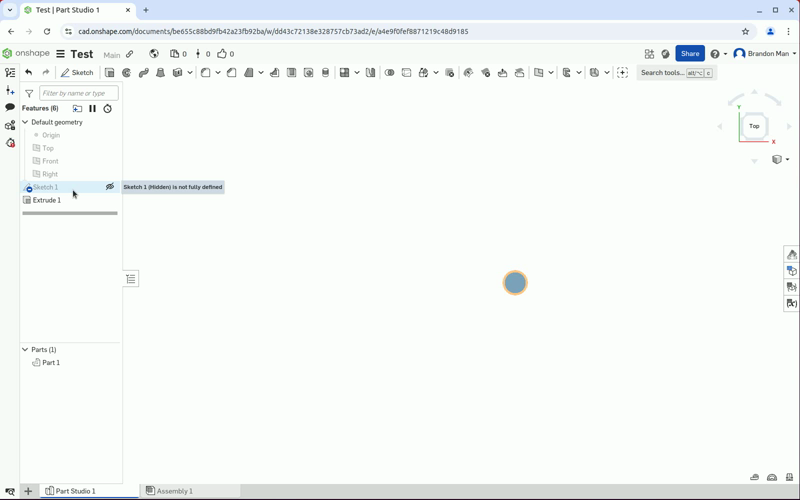
click(73, 189)
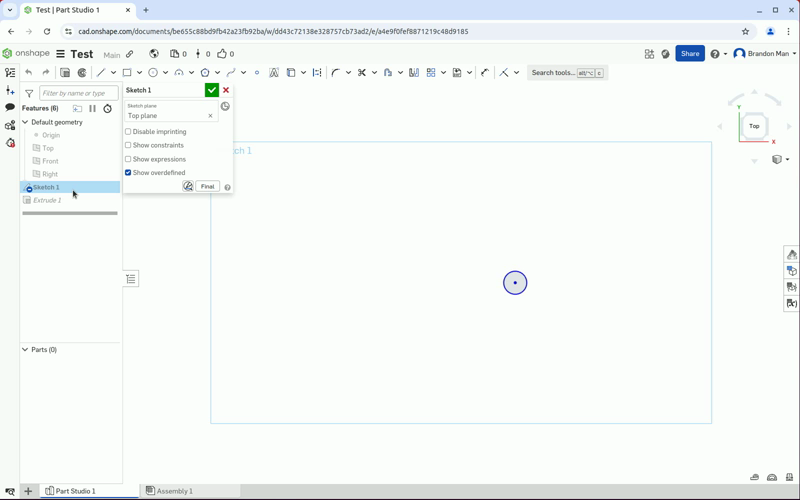
mouse_move(229, 92)
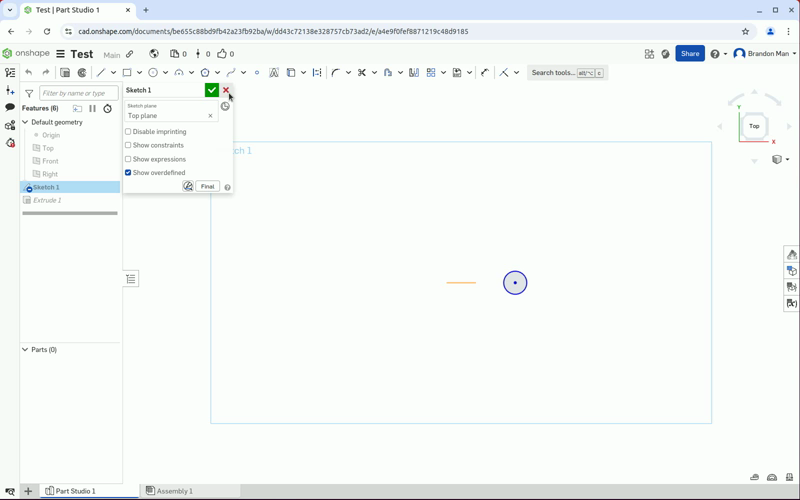
click(229, 92)
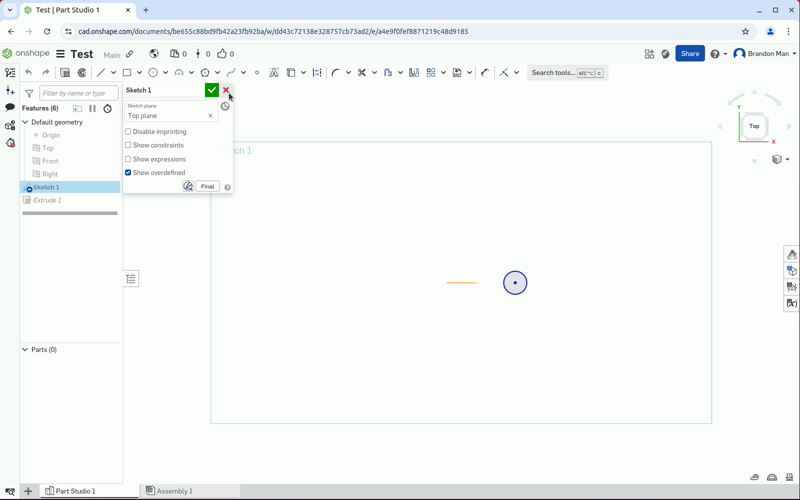
key(shift+s)
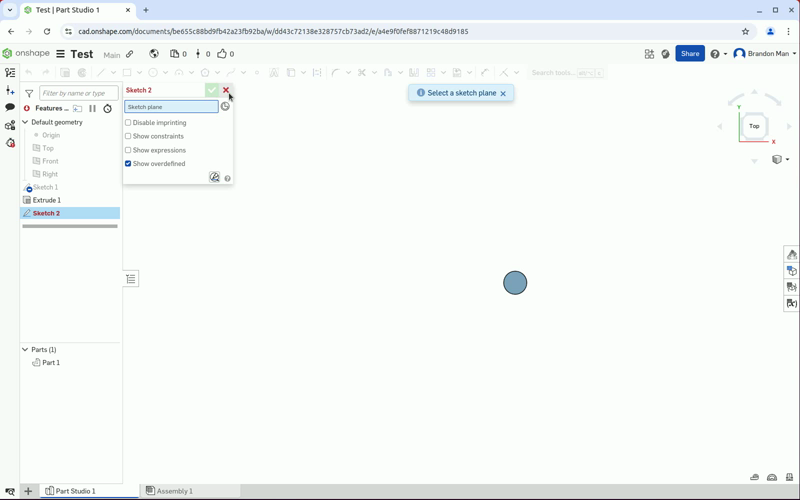
mouse_move(73, 150)
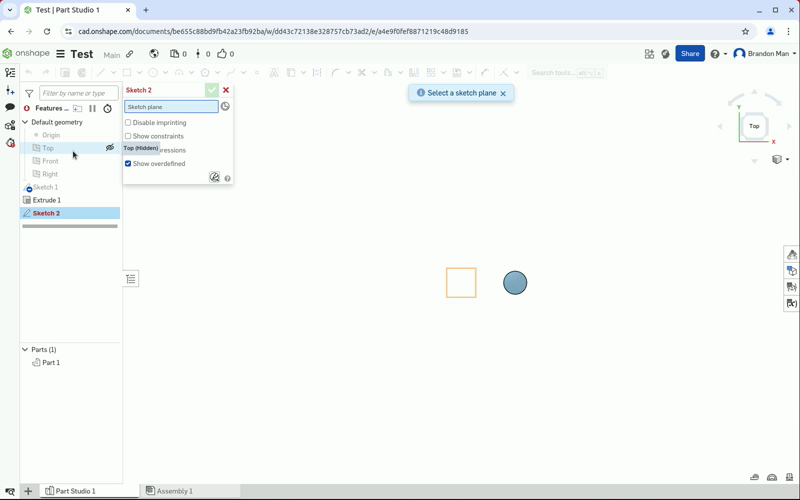
click(73, 150)
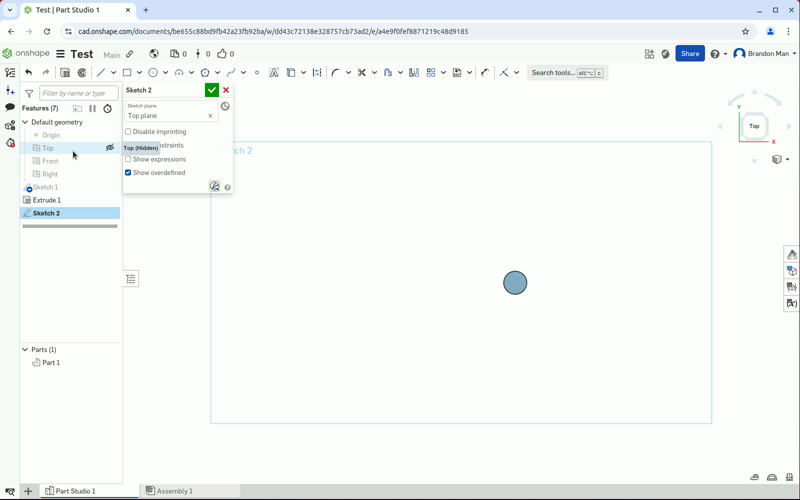
mouse_move(73, 352)
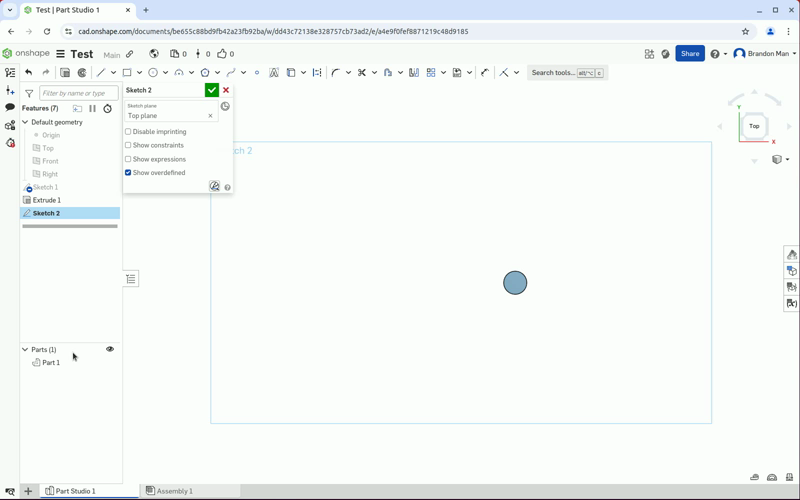
key(y)
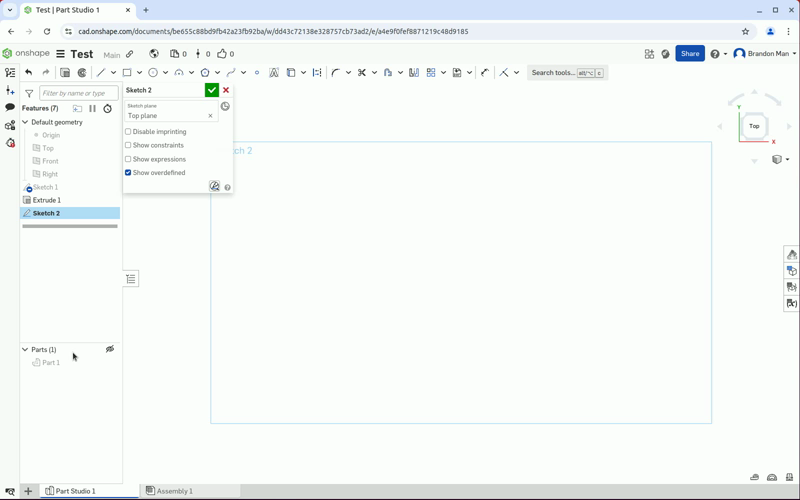
key(c)
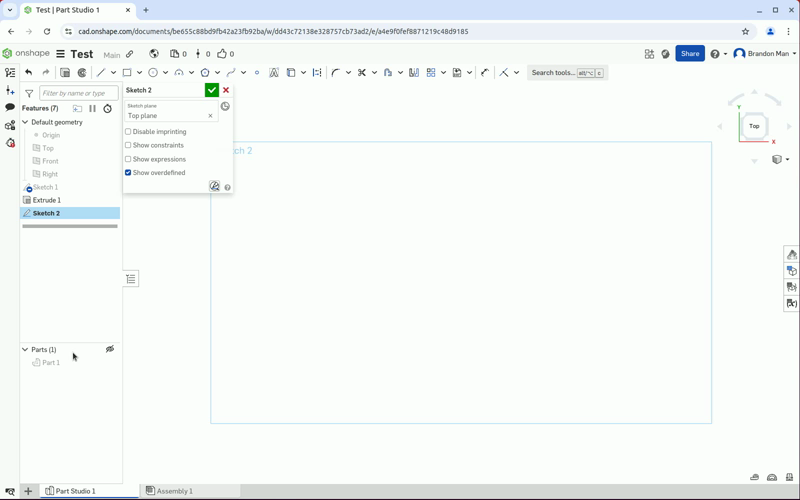
key_down(shift)
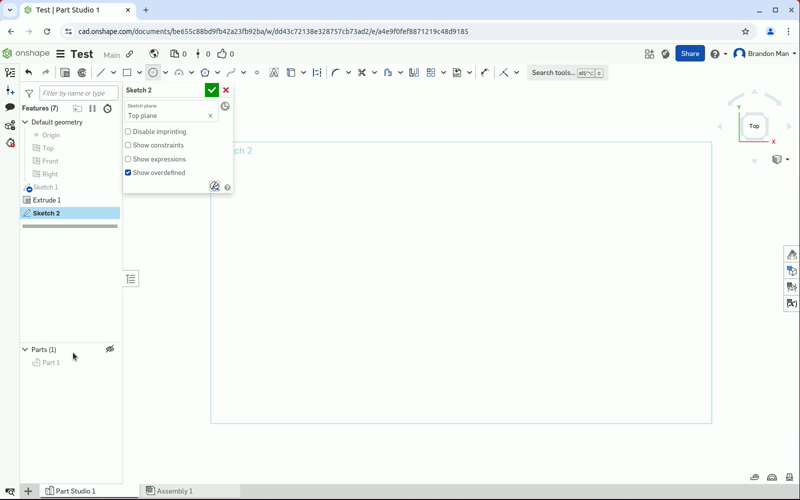
mouse_move(473, 282)
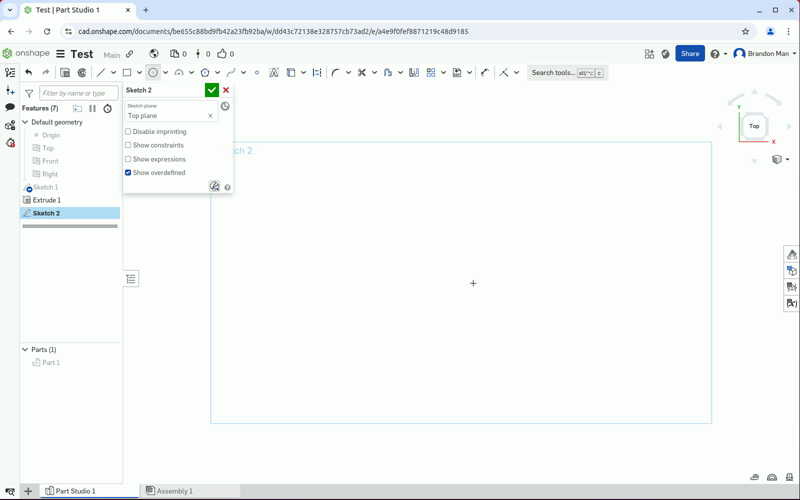
click(473, 282)
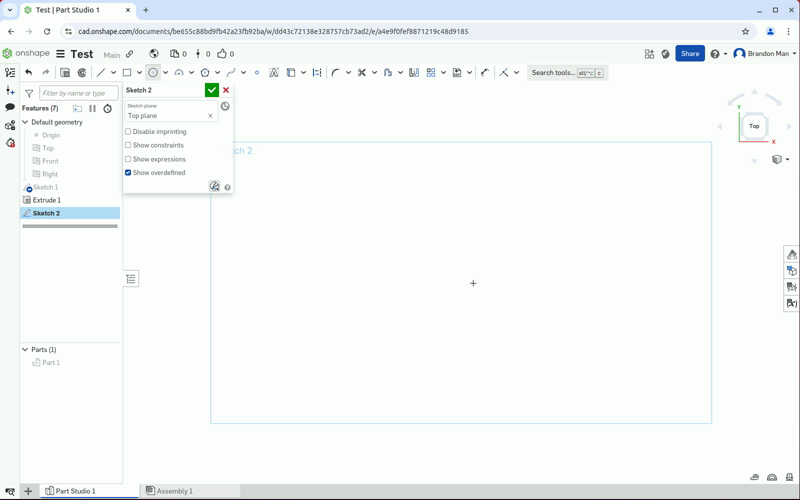
key_up(shift)
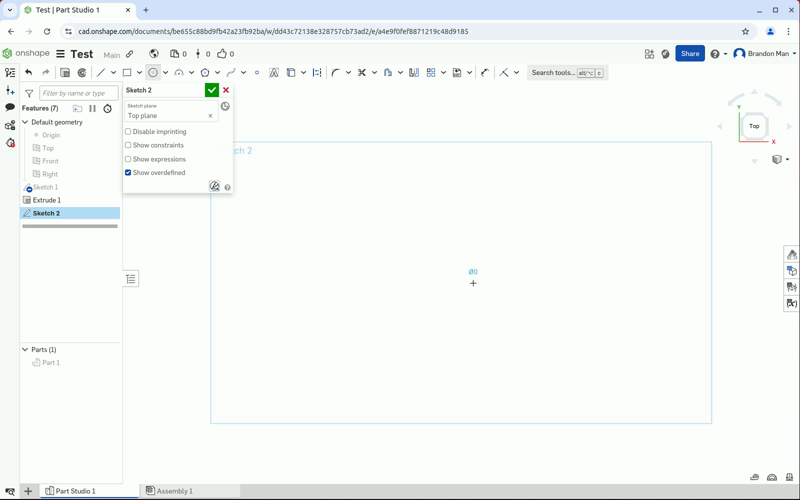
mouse_move(505, 282)
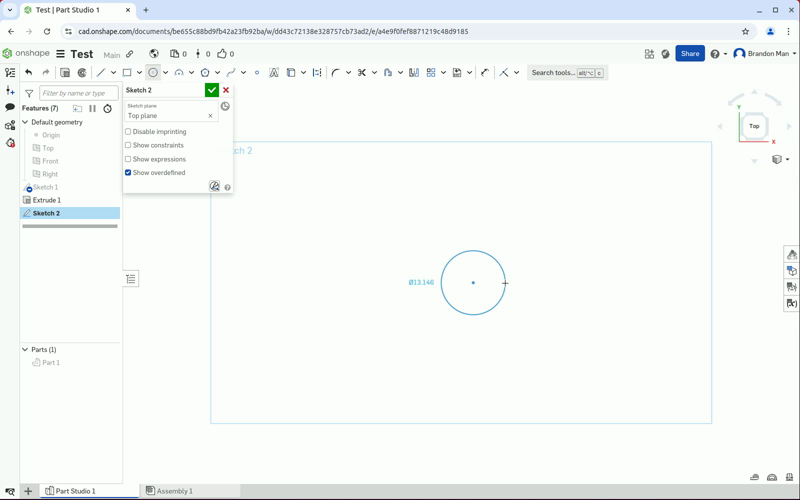
click(505, 282)
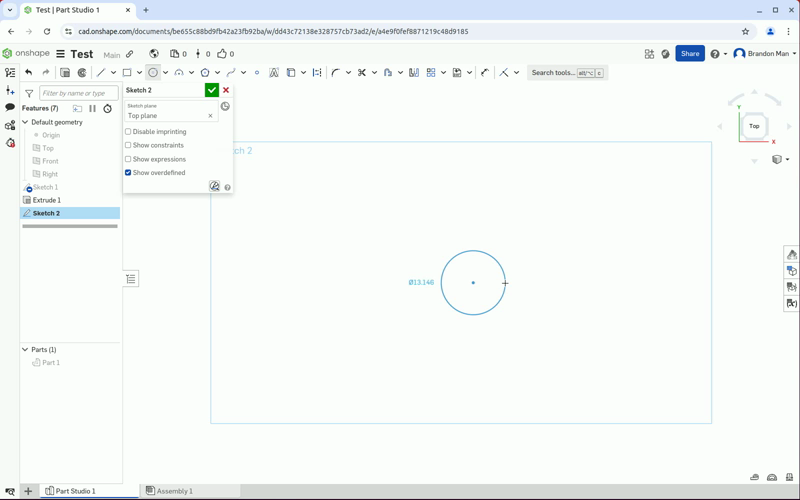
key(esc)
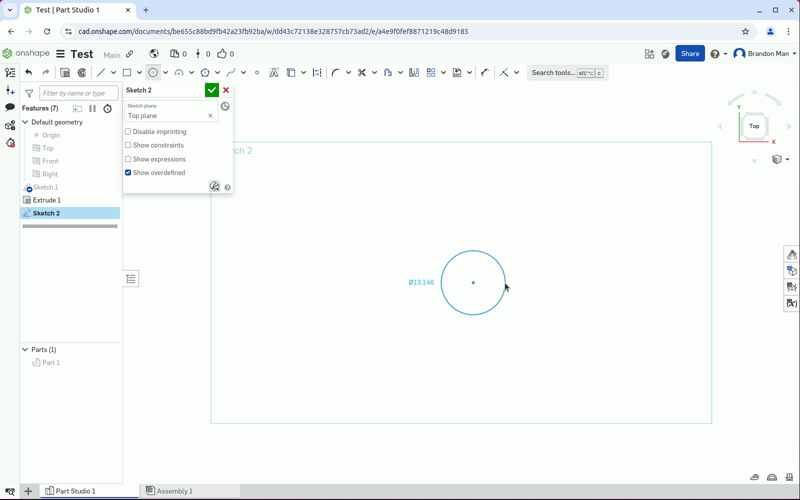
mouse_move(492, 291)
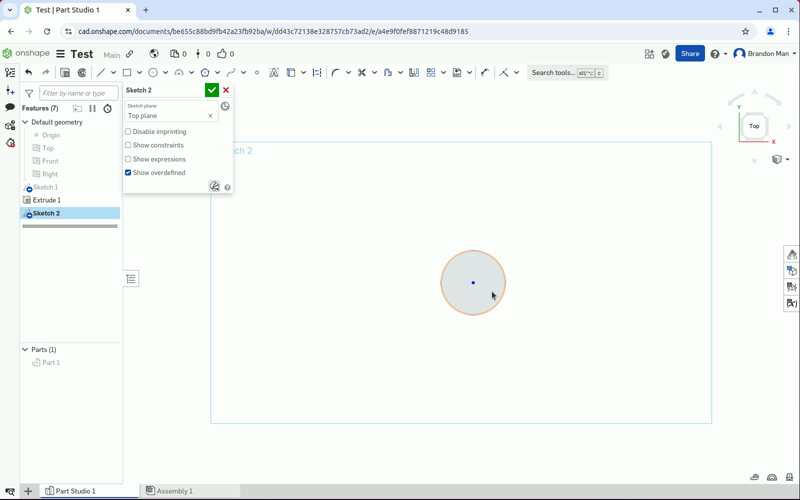
click(492, 291)
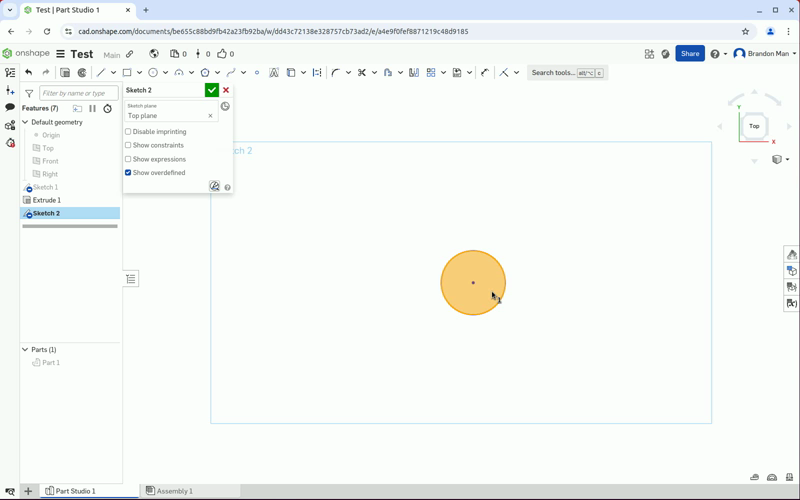
mouse_move(73, 352)
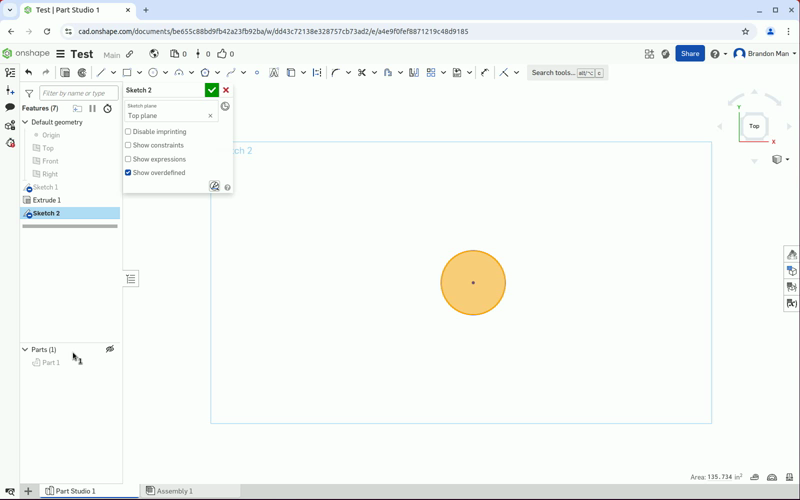
key(shift+y)
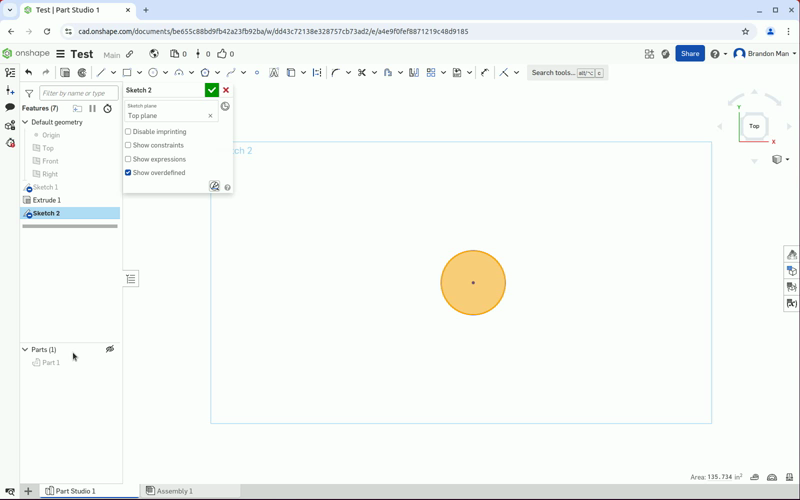
key(shift+e)
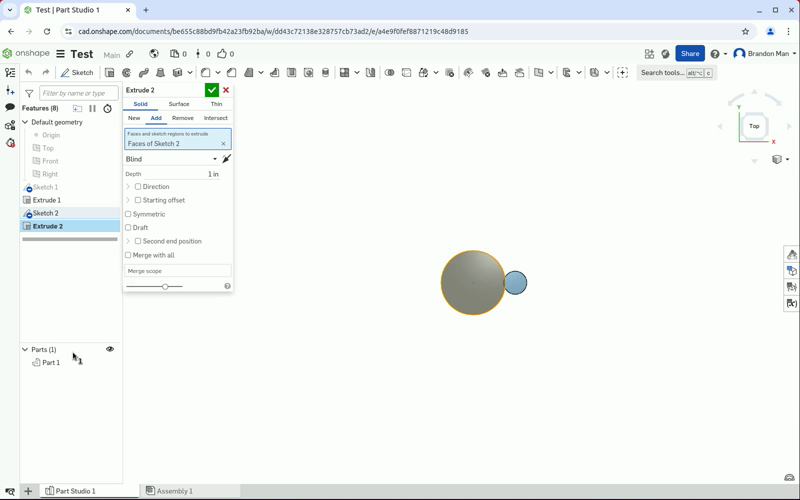
mouse_move(143, 106)
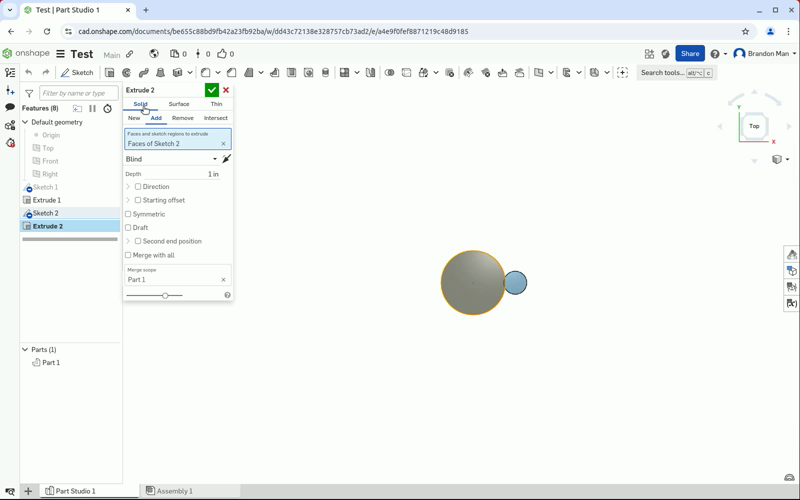
click(143, 106)
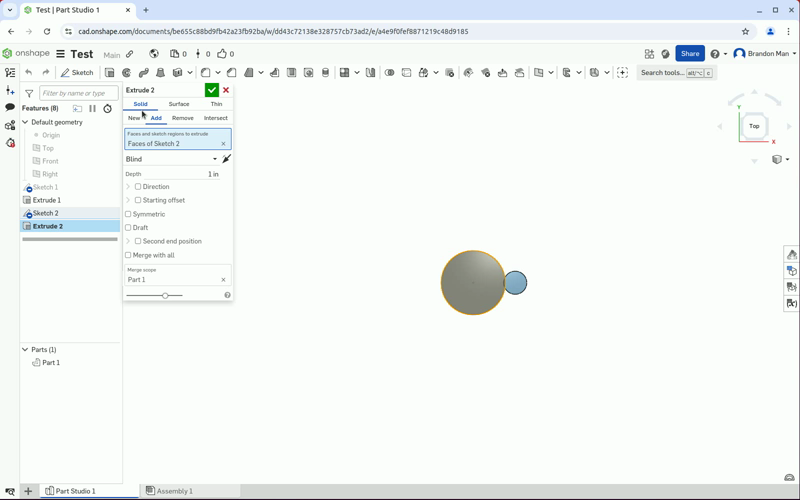
mouse_move(137, 120)
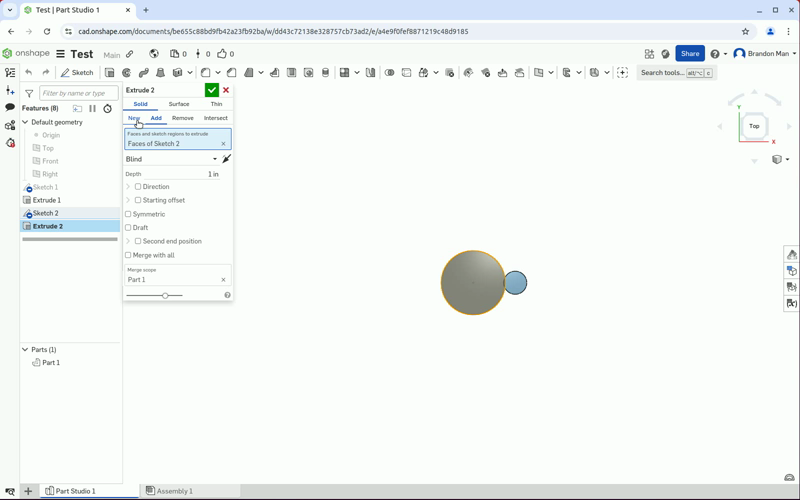
click(137, 120)
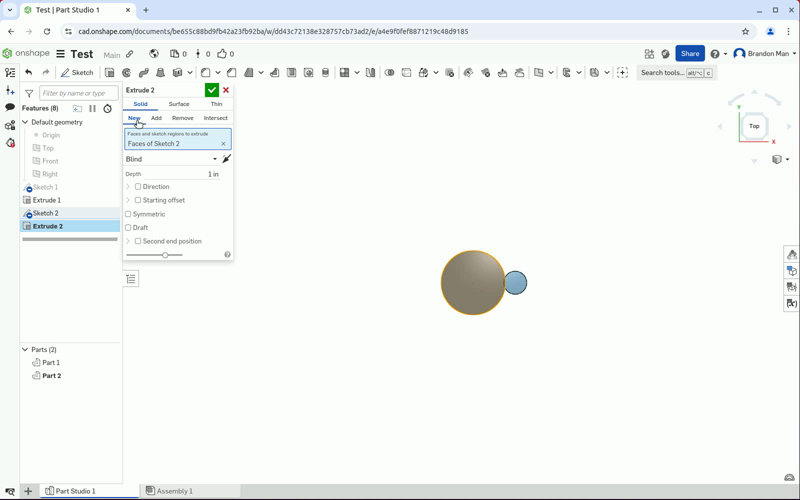
key(tab, 4)
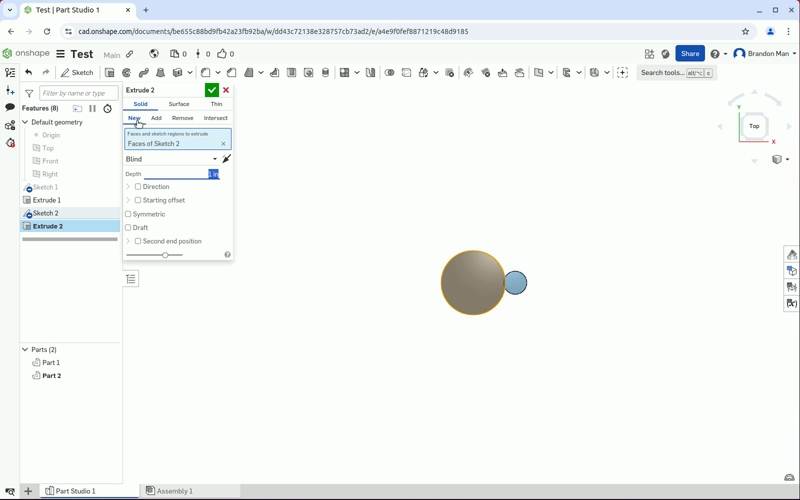
text(2.166)
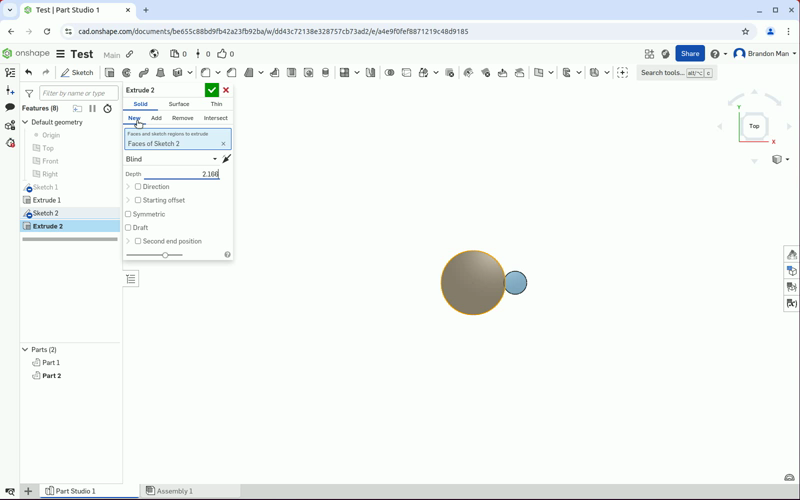
key(enter)
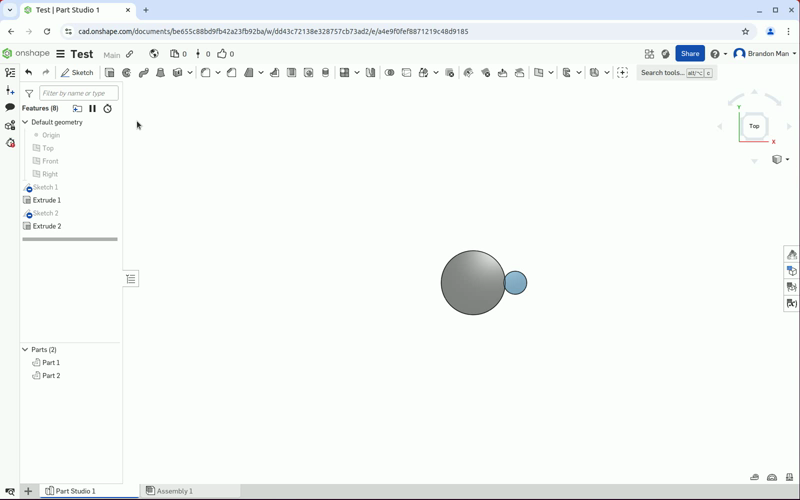
key(shift+h)
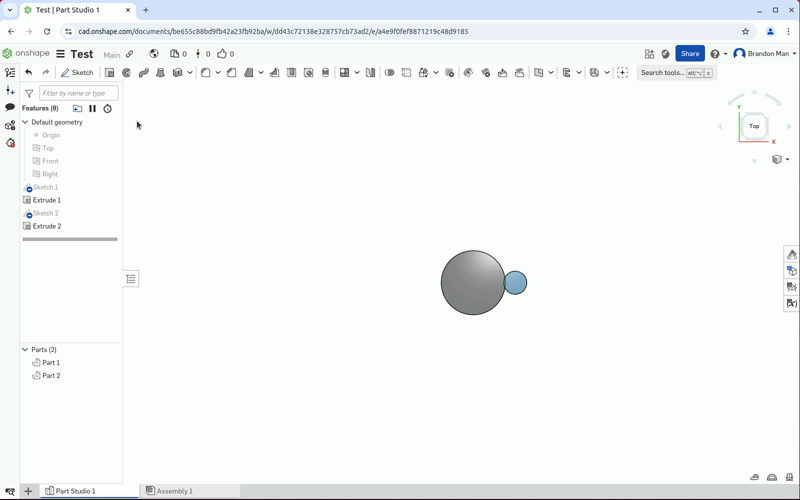
key(shift+h)
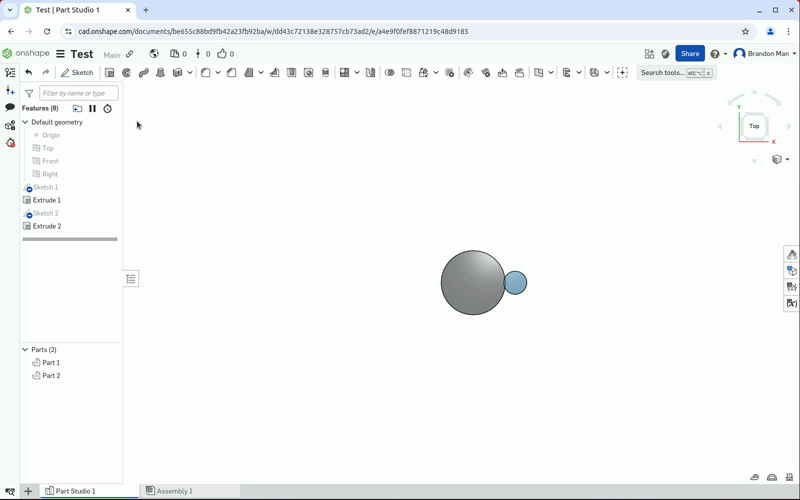
mouse_move(73, 189)
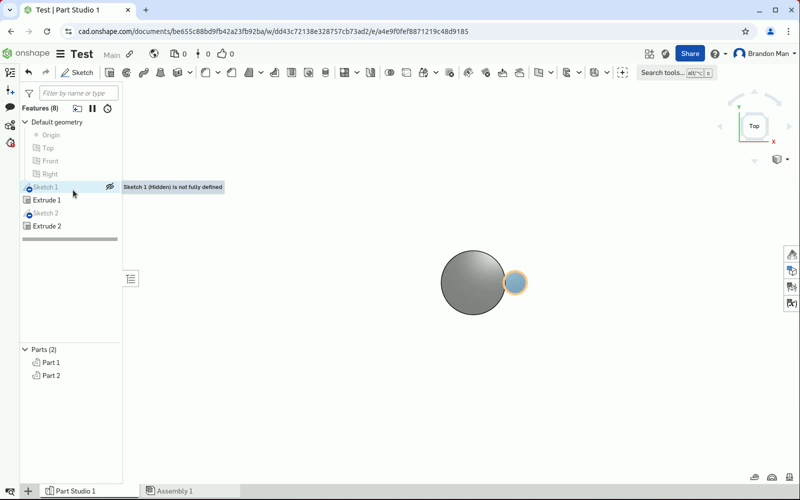
click(73, 189)
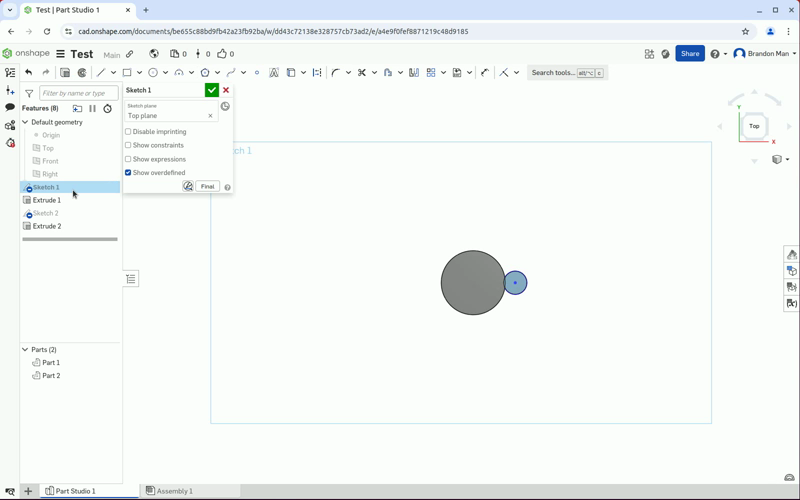
mouse_move(229, 92)
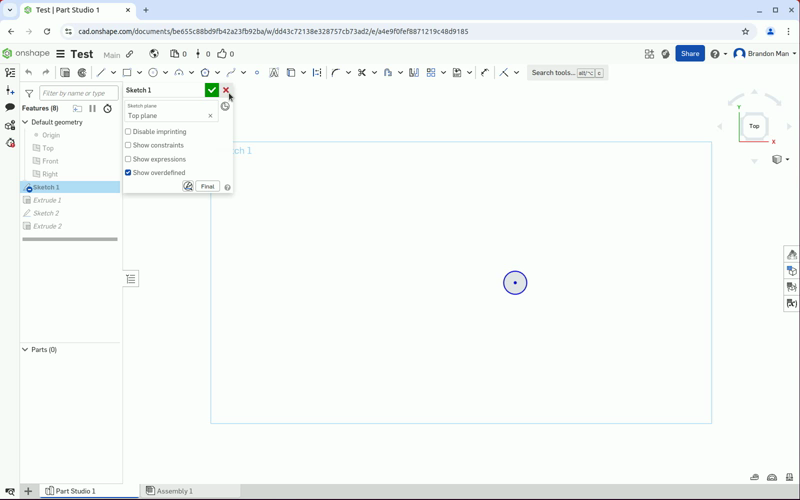
click(229, 92)
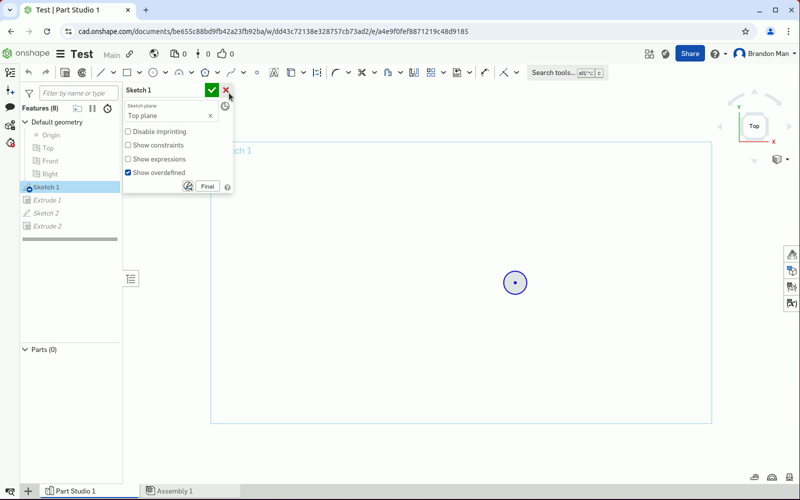
key(shift+s)
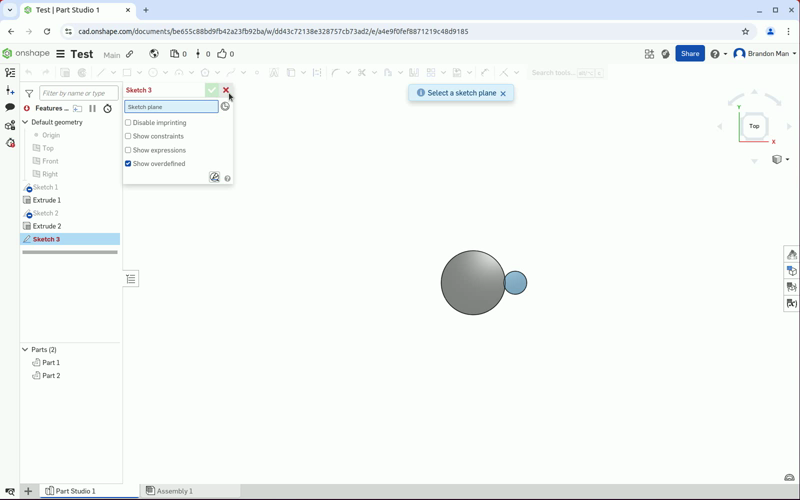
mouse_move(73, 150)
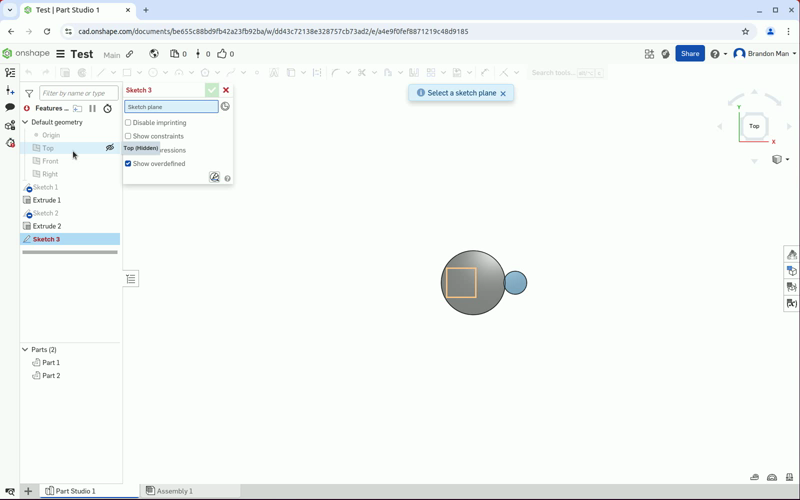
click(73, 150)
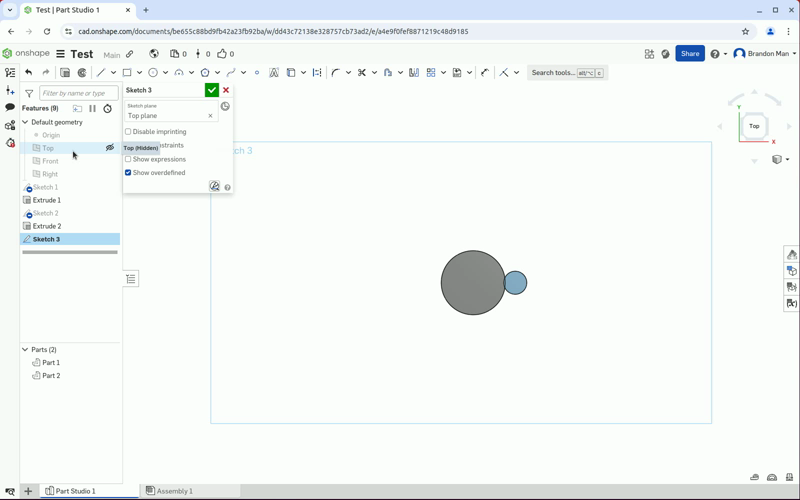
mouse_move(73, 352)
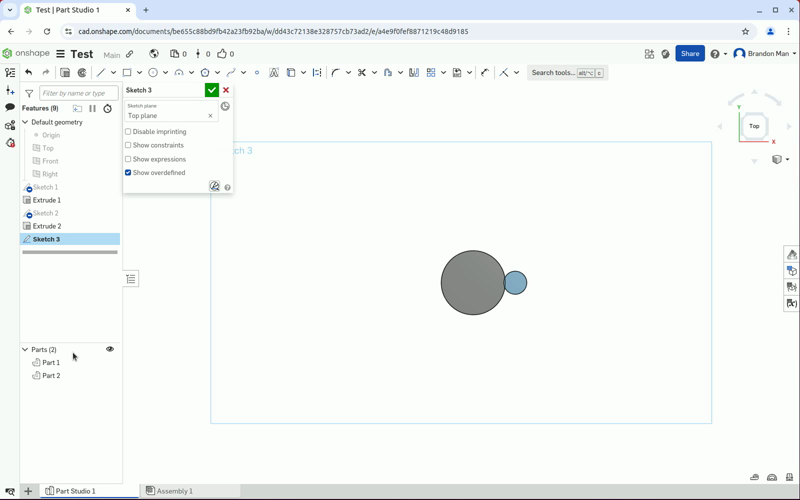
key(y)
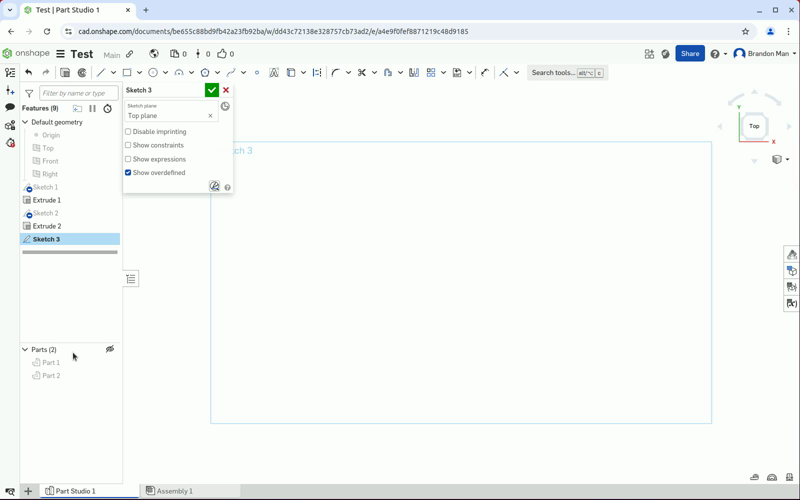
key(c)
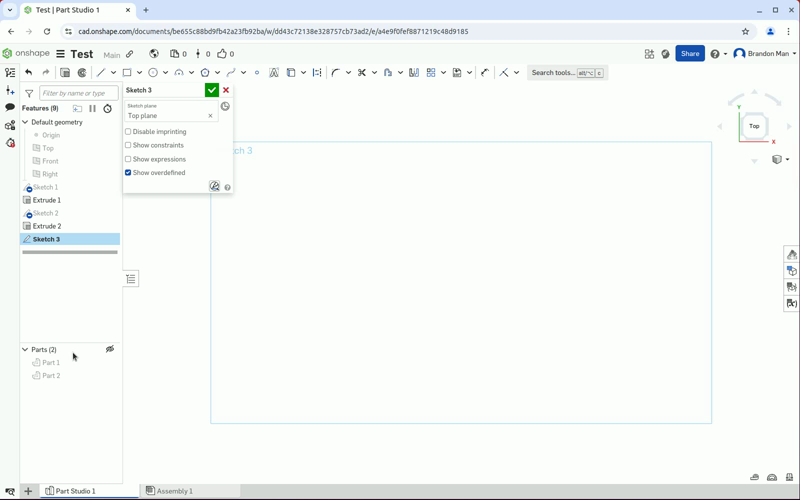
key_down(shift)
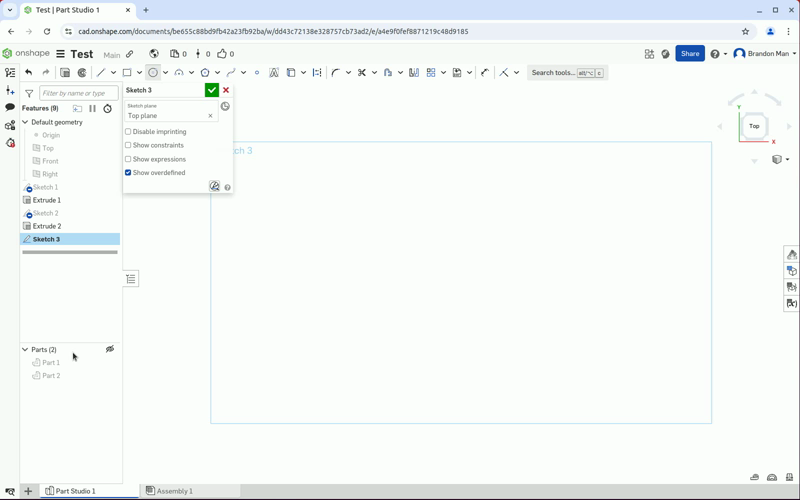
mouse_move(399, 282)
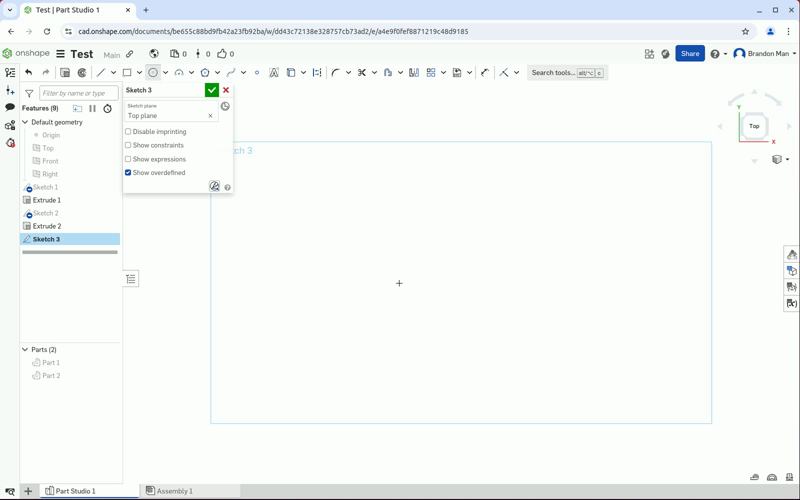
click(399, 282)
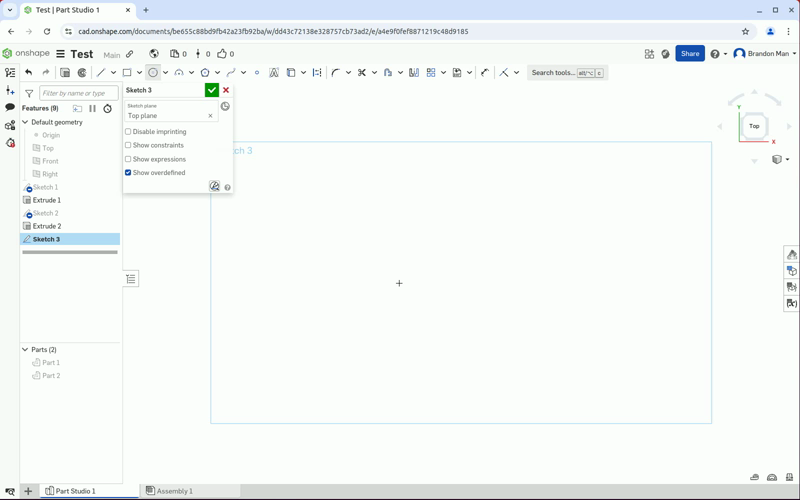
key_up(shift)
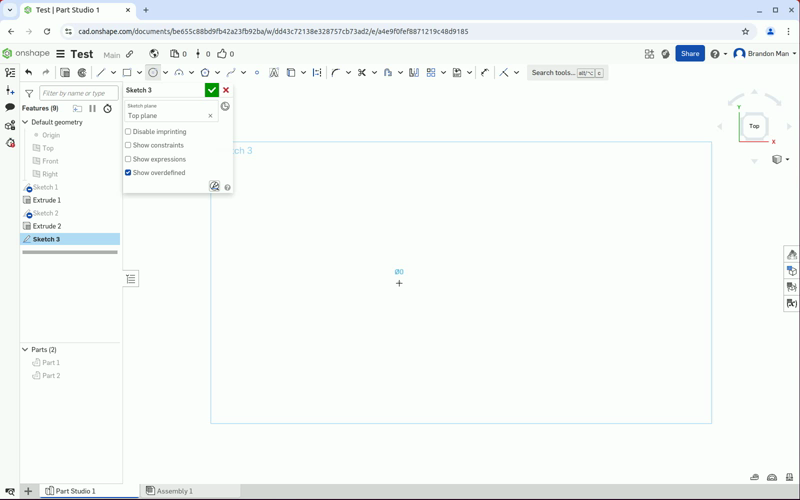
mouse_move(441, 282)
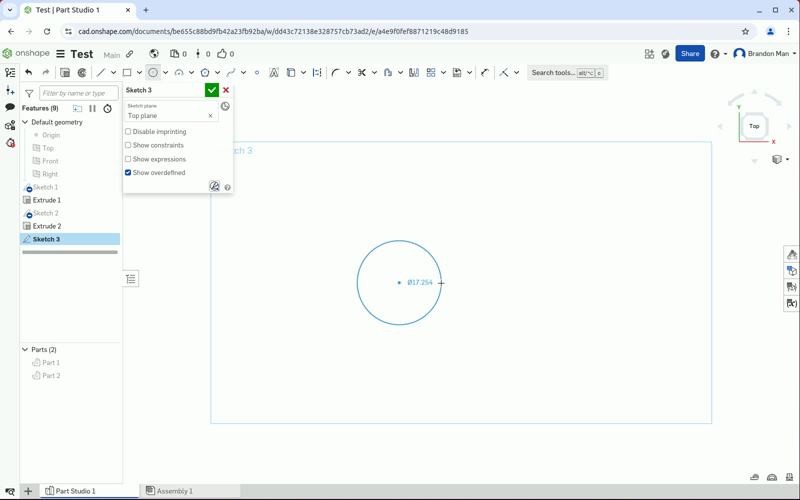
click(441, 282)
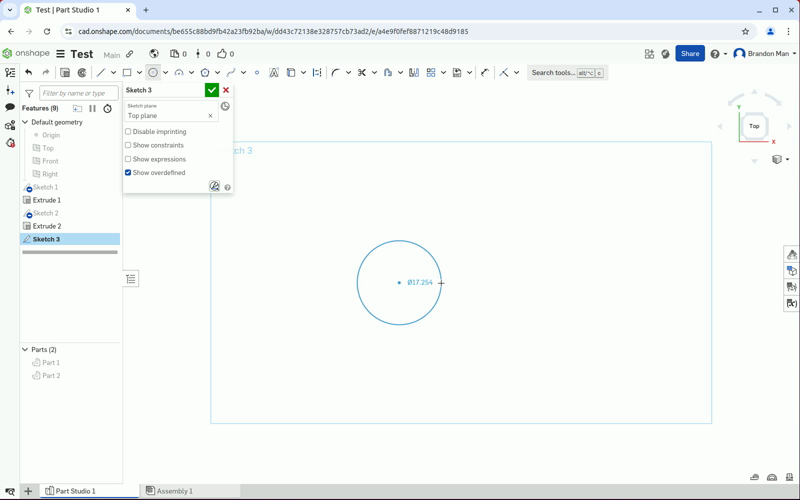
key(esc)
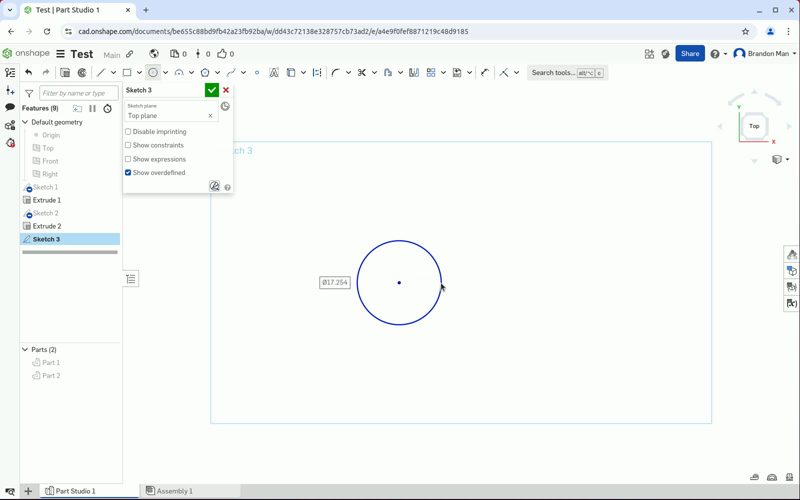
mouse_move(375, 254)
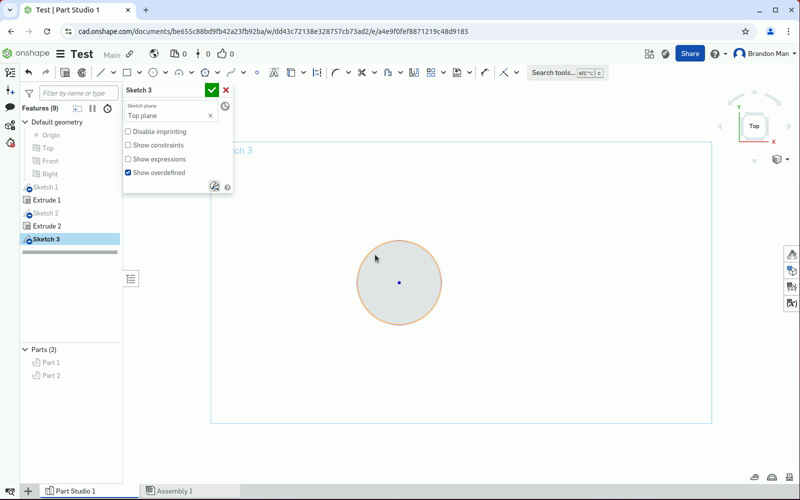
click(375, 254)
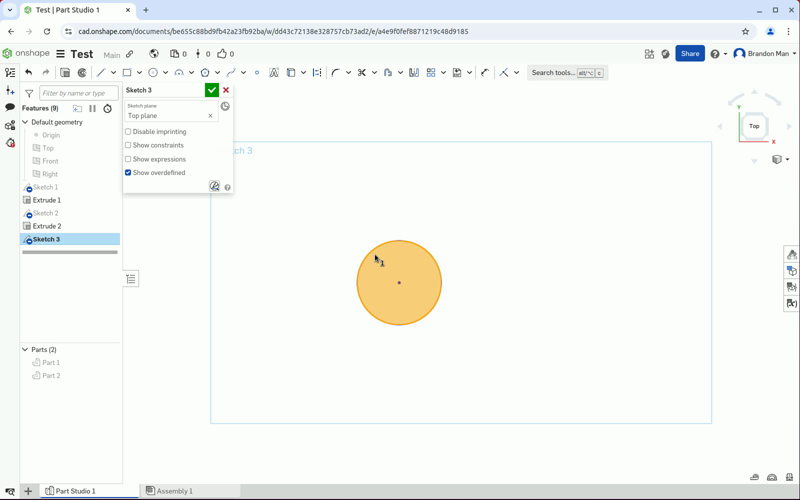
mouse_move(73, 352)
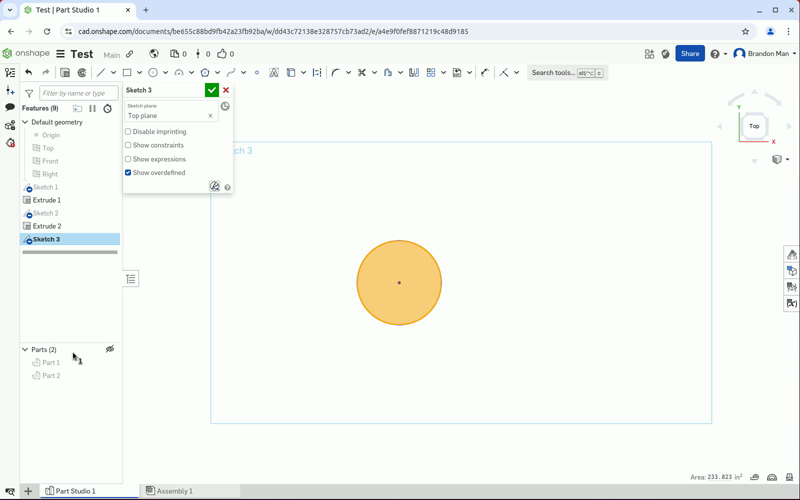
key(shift+y)
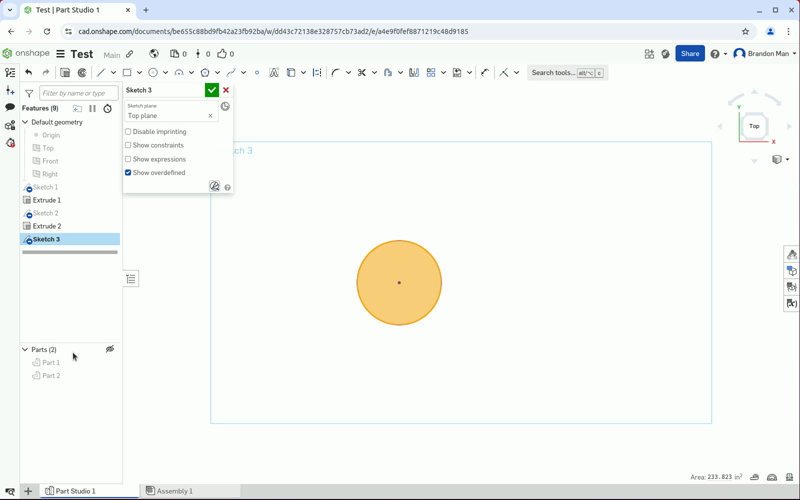
key(shift+e)
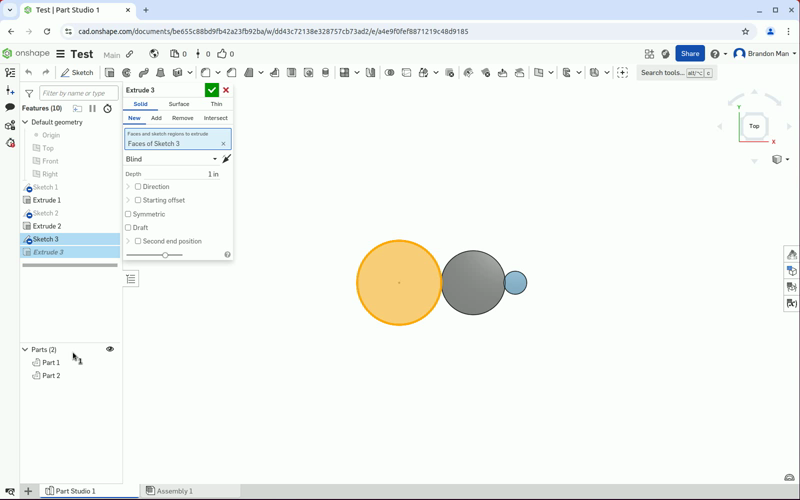
mouse_move(143, 106)
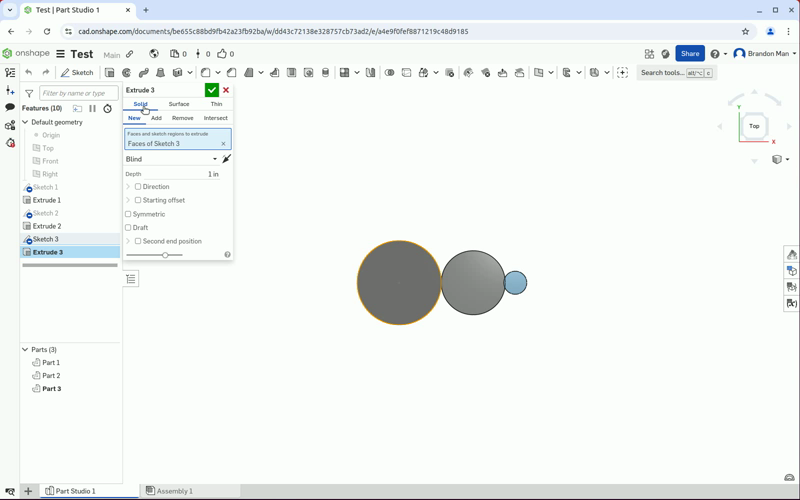
click(143, 106)
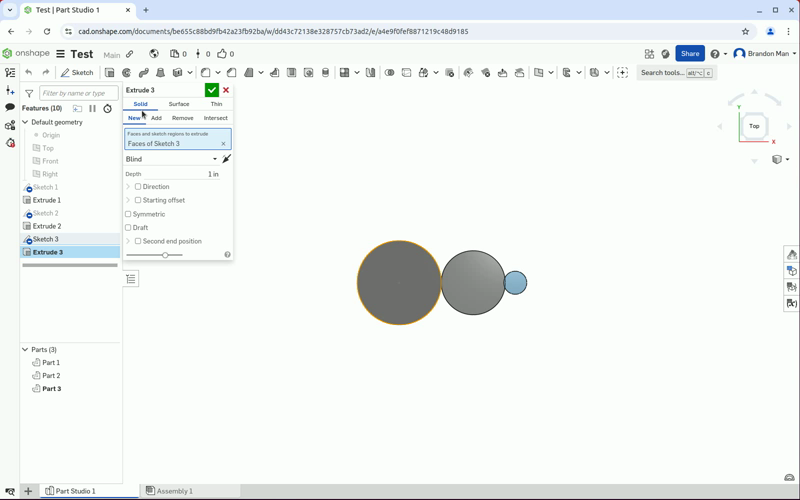
mouse_move(137, 120)
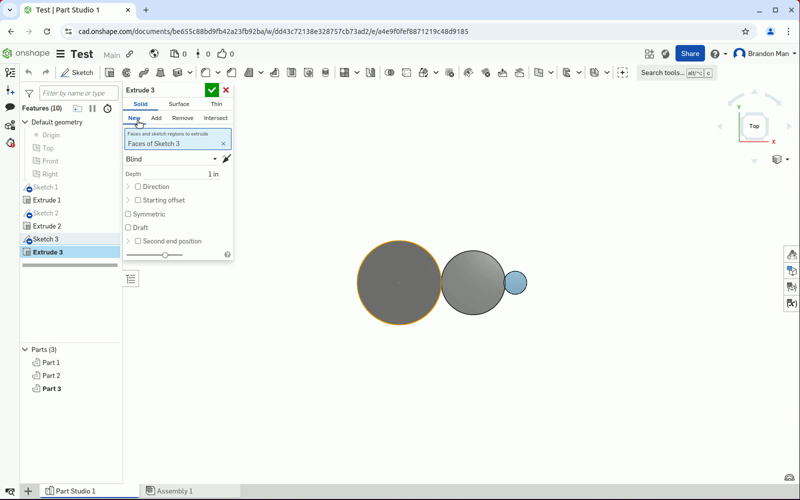
click(137, 120)
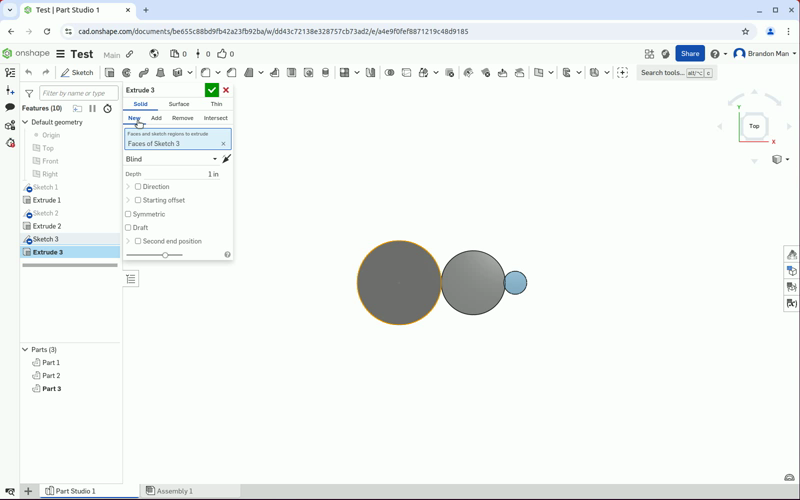
key(tab, 4)
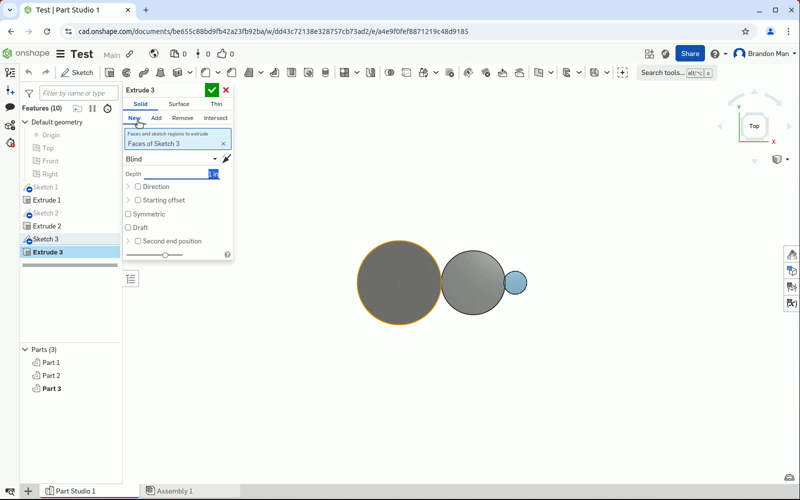
text(2.166)
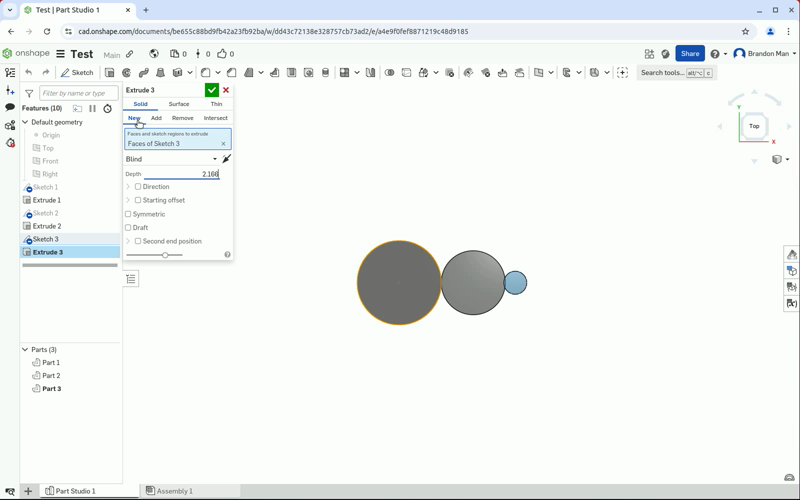
key(enter)
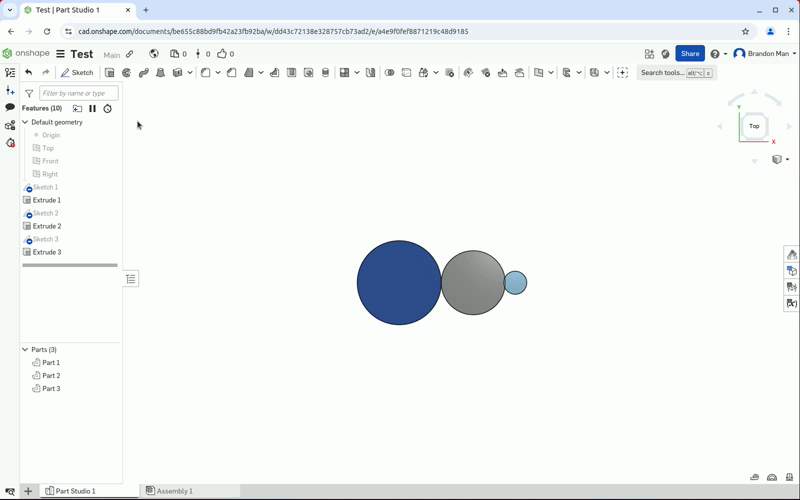
key(shift+h)
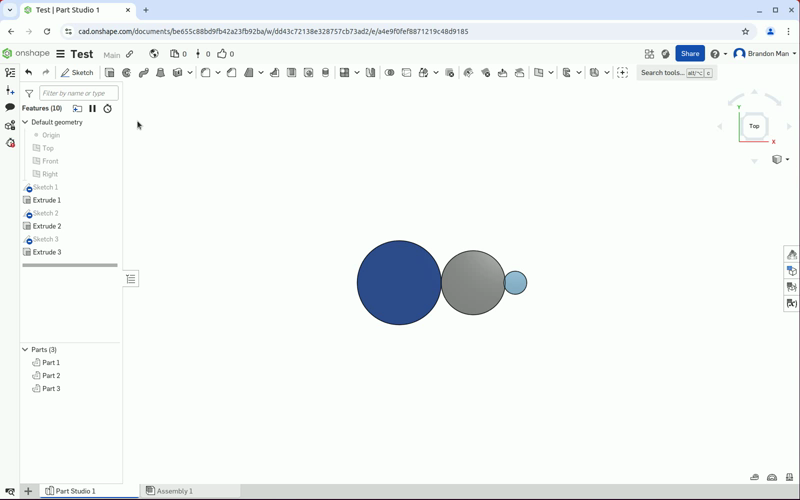
key(shift+h)
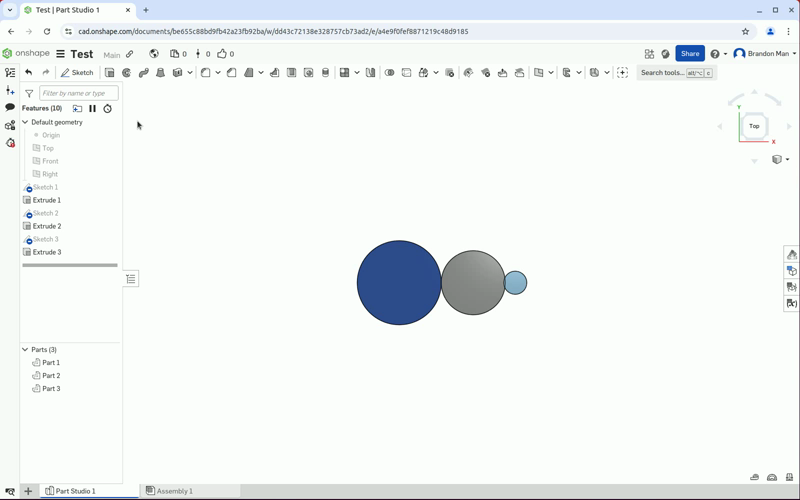
mouse_move(73, 189)
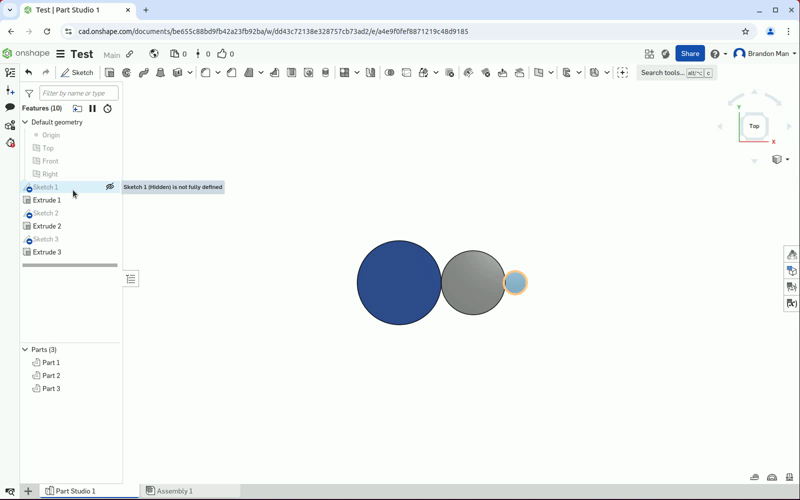
click(73, 189)
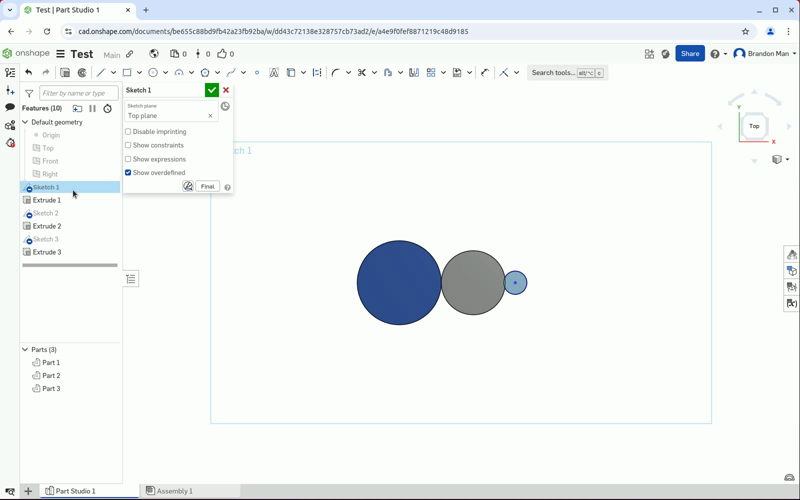
mouse_move(229, 92)
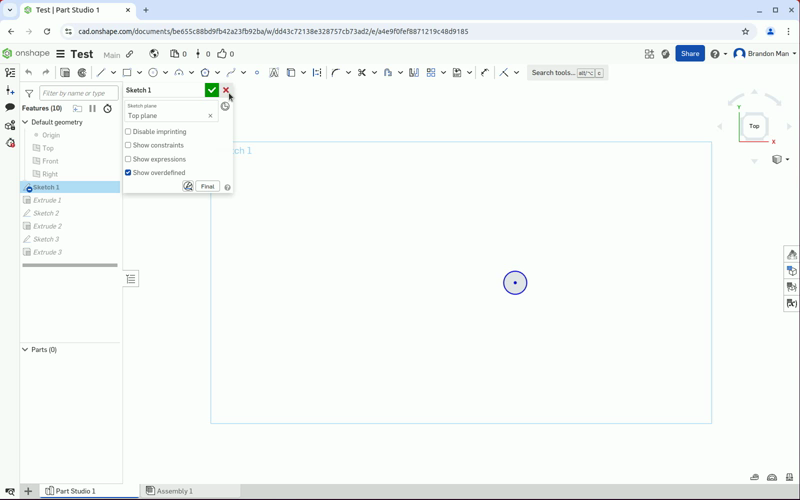
click(229, 92)
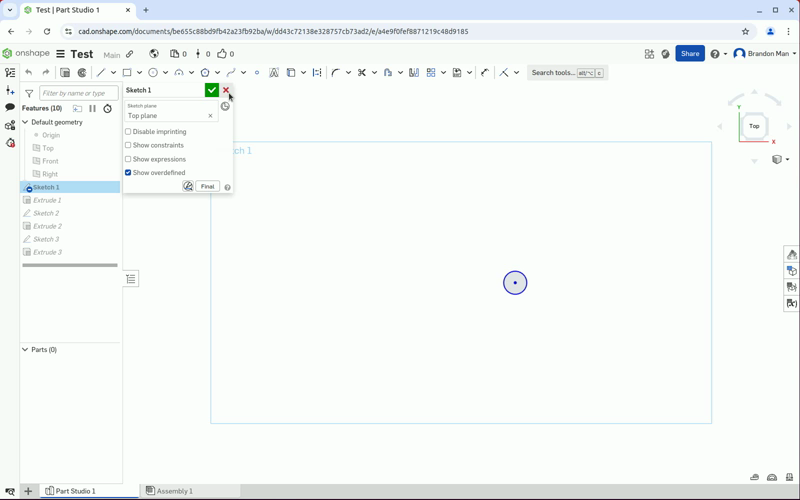
key(shift+s)
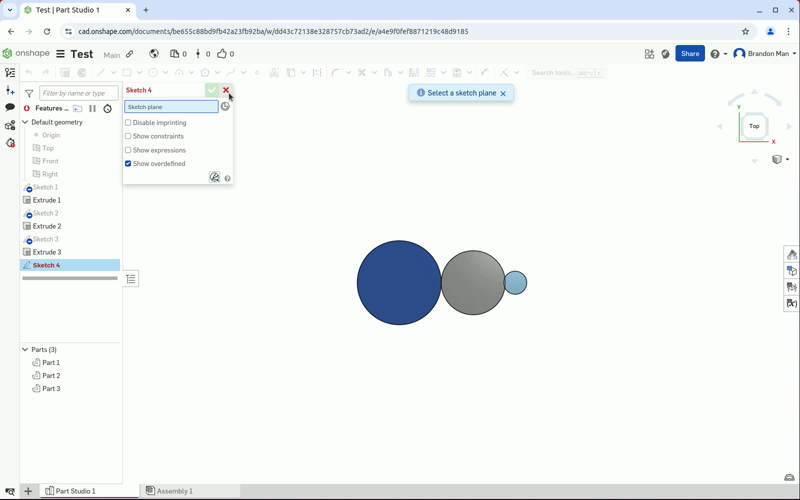
mouse_move(73, 150)
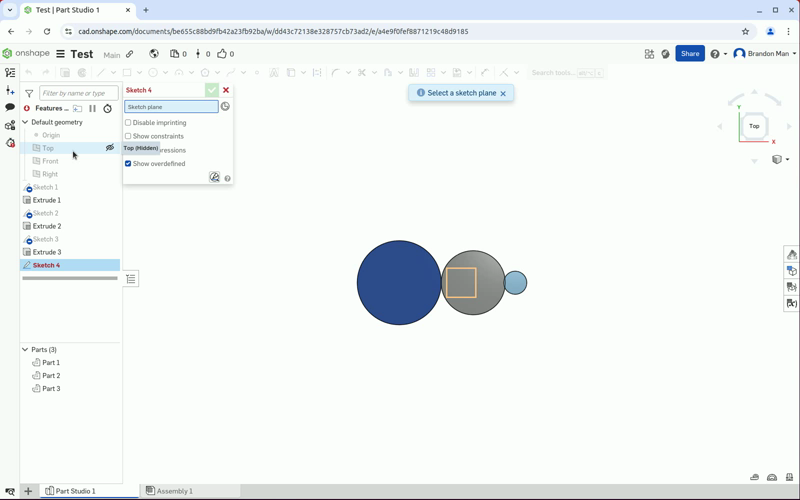
click(73, 150)
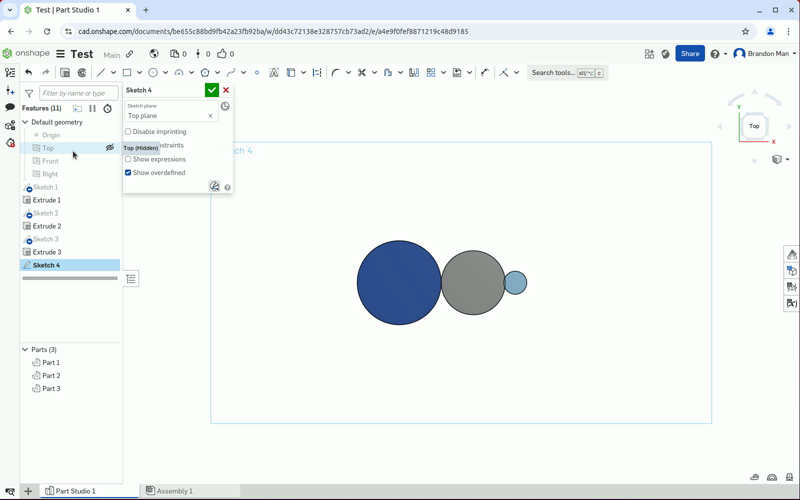
mouse_move(73, 352)
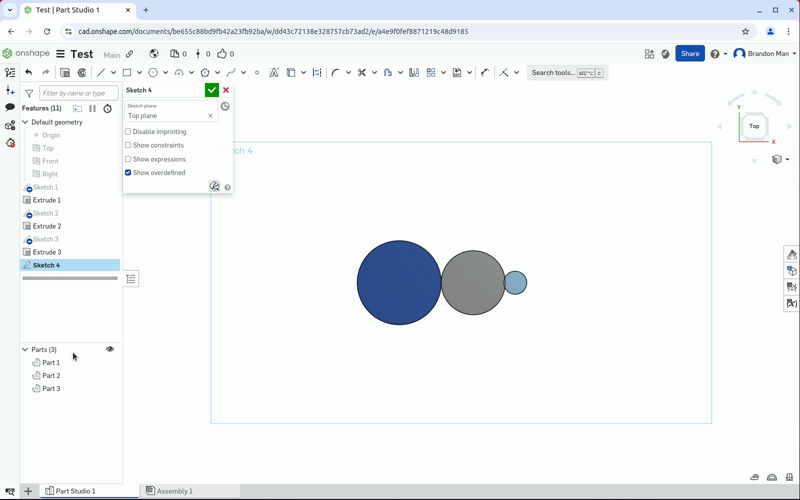
key(y)
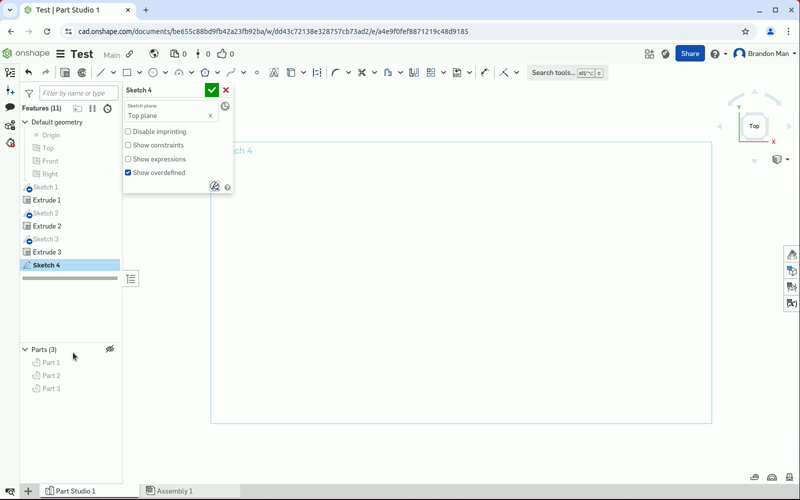
key(l)
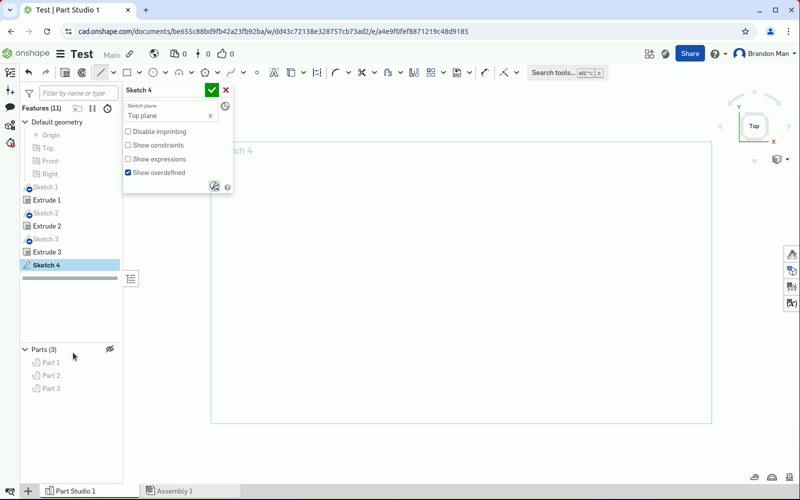
key_down(shift)
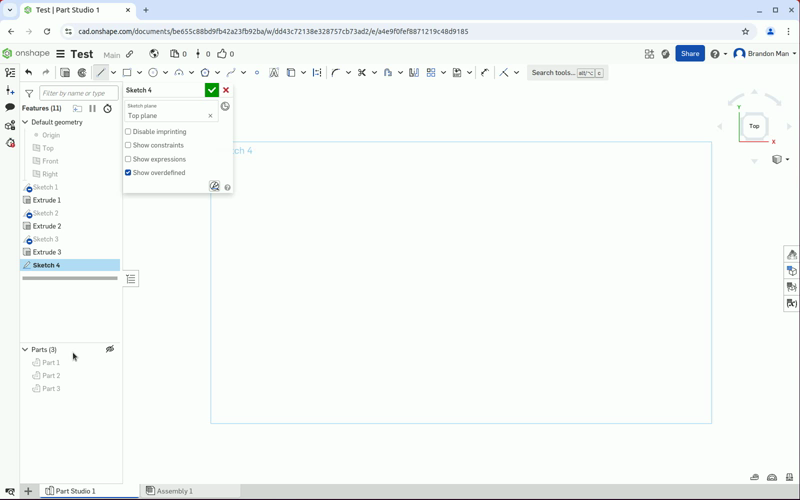
mouse_move(348, 336)
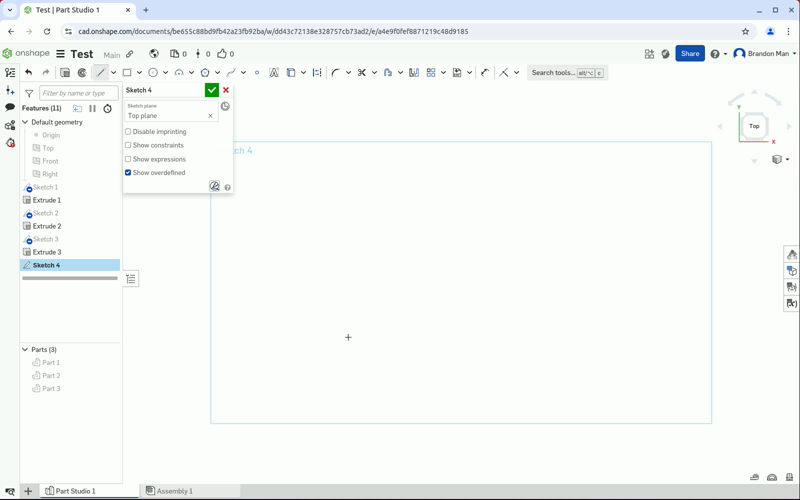
click(348, 336)
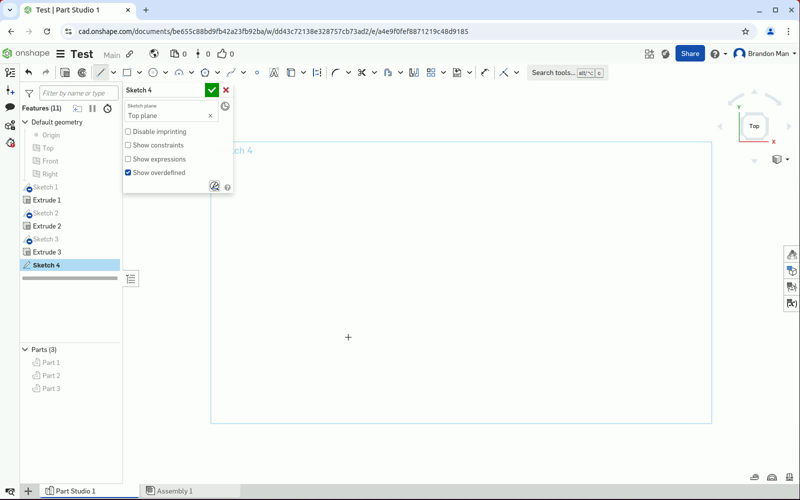
key_up(shift)
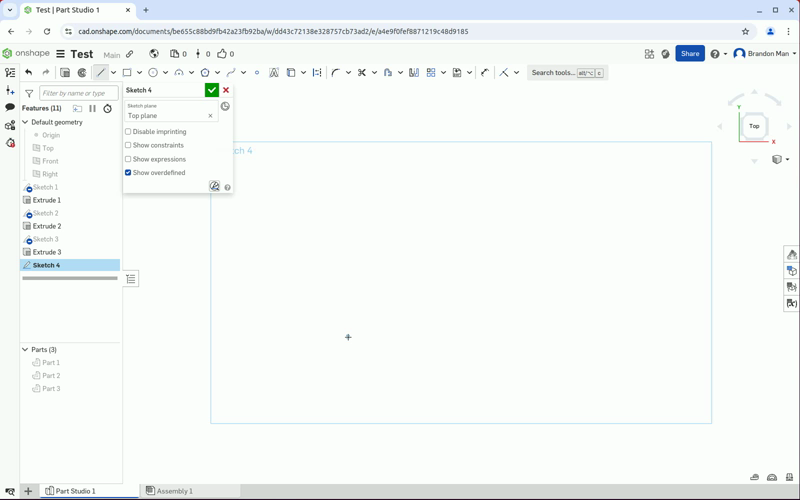
key_down(shift)
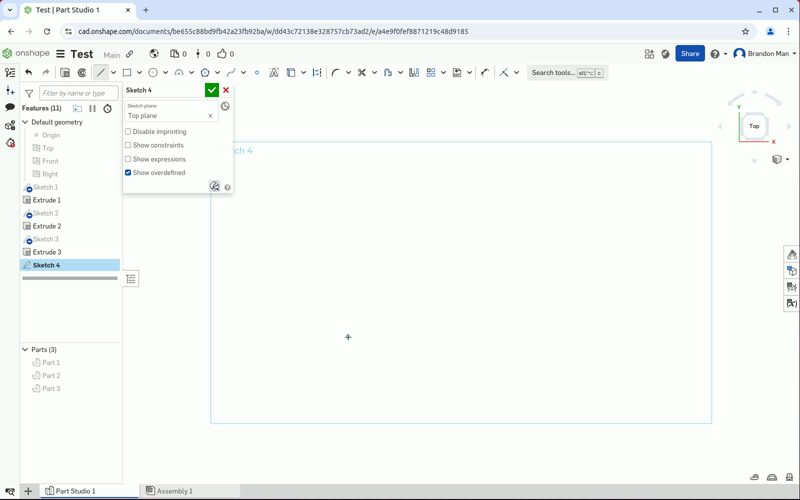
mouse_move(572, 336)
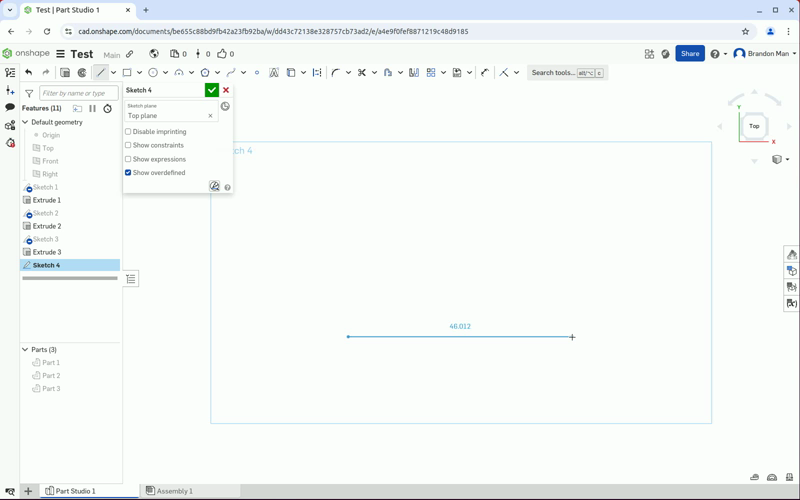
click(572, 336)
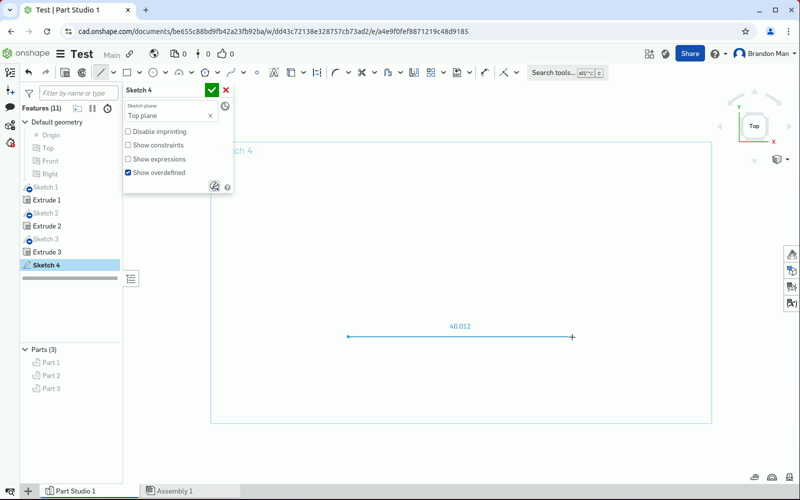
key_up(shift)
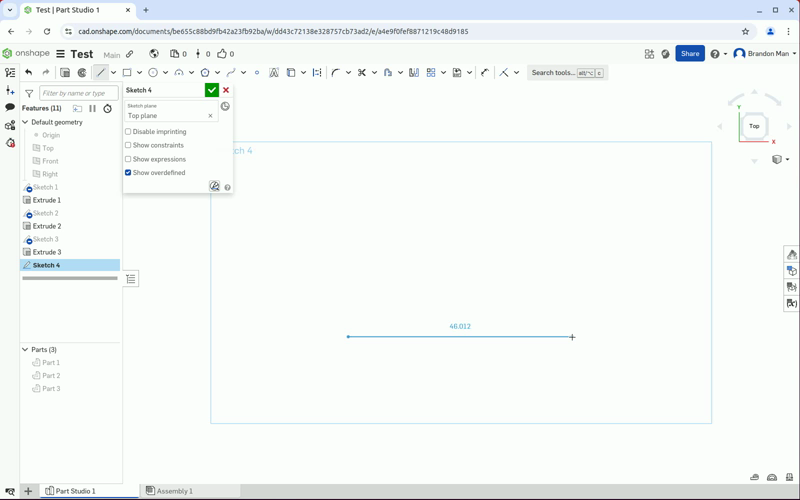
key_down(shift)
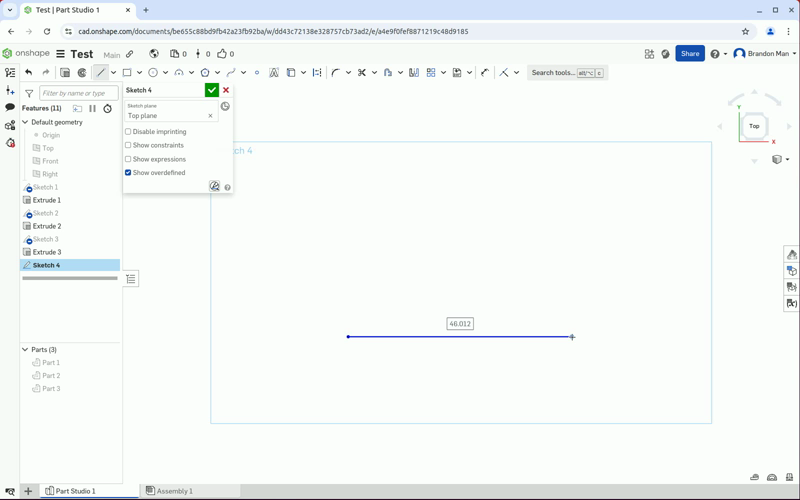
mouse_move(572, 230)
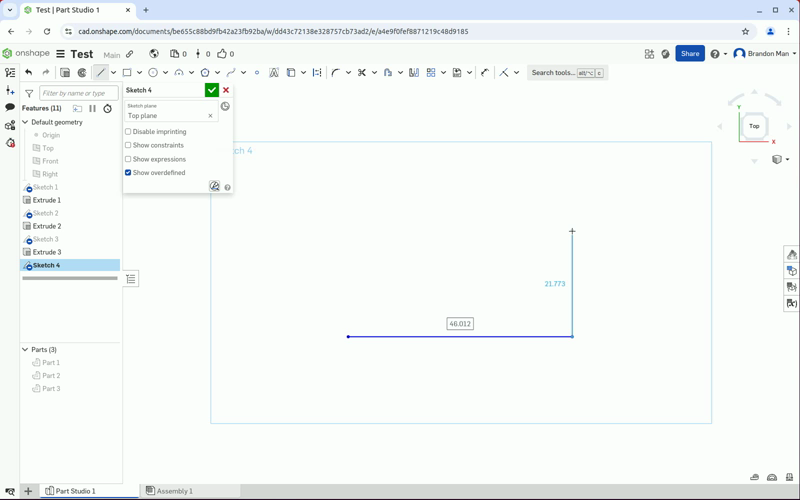
click(572, 230)
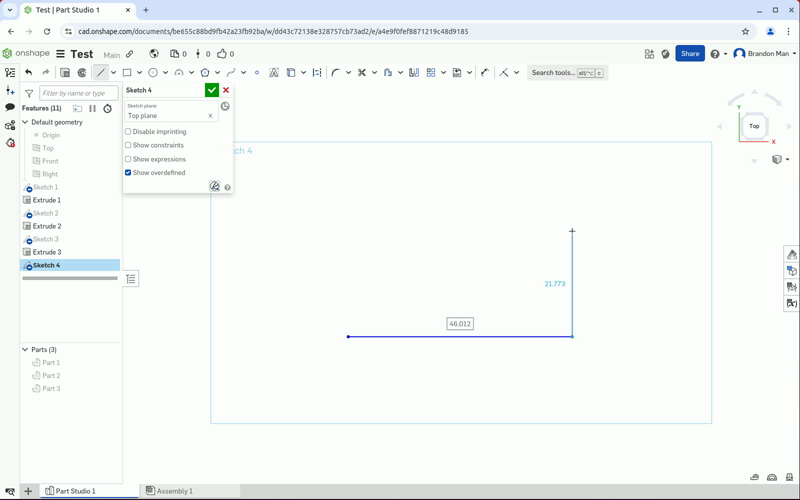
key_up(shift)
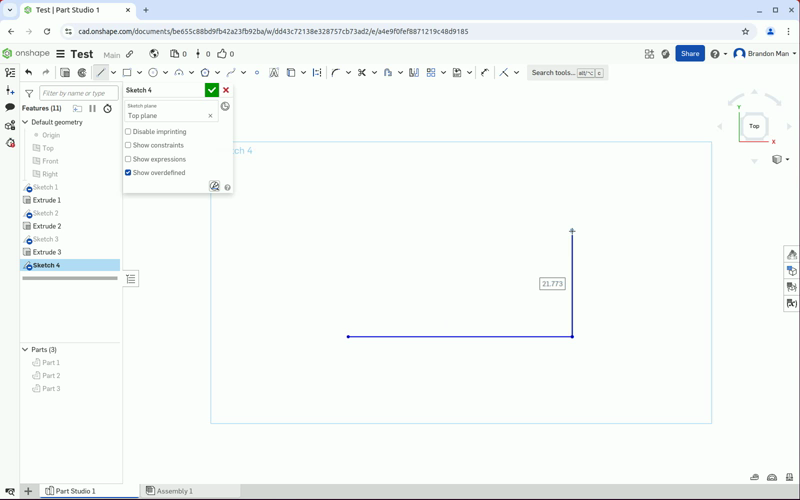
key_down(shift)
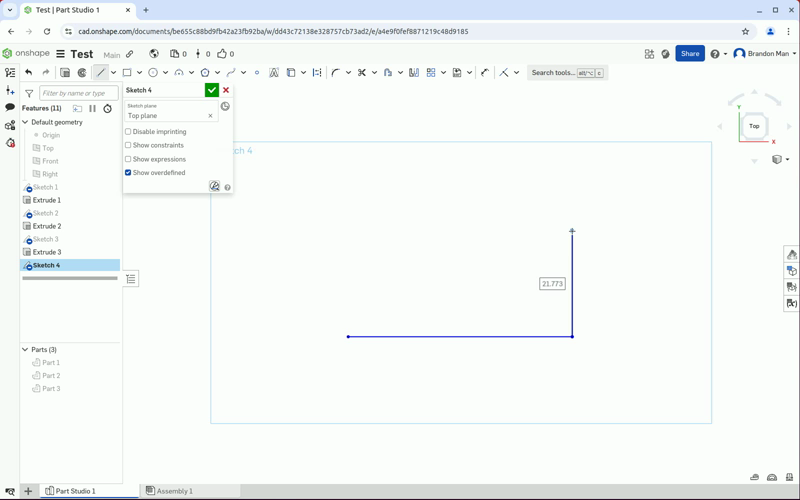
mouse_move(348, 230)
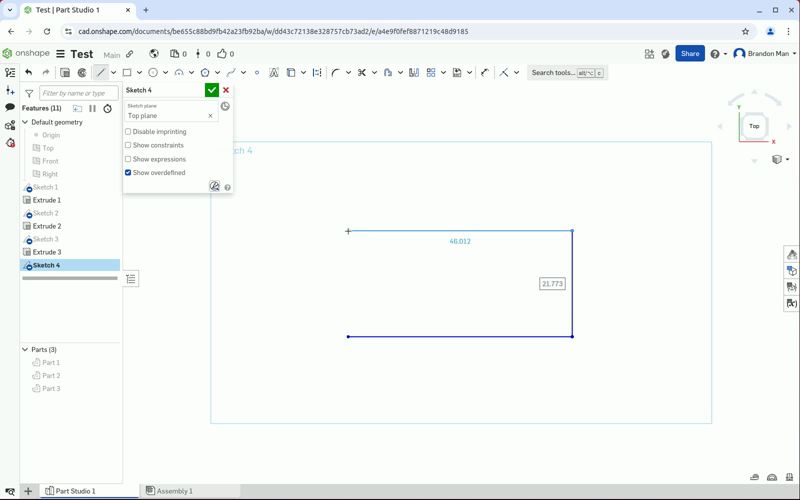
click(348, 230)
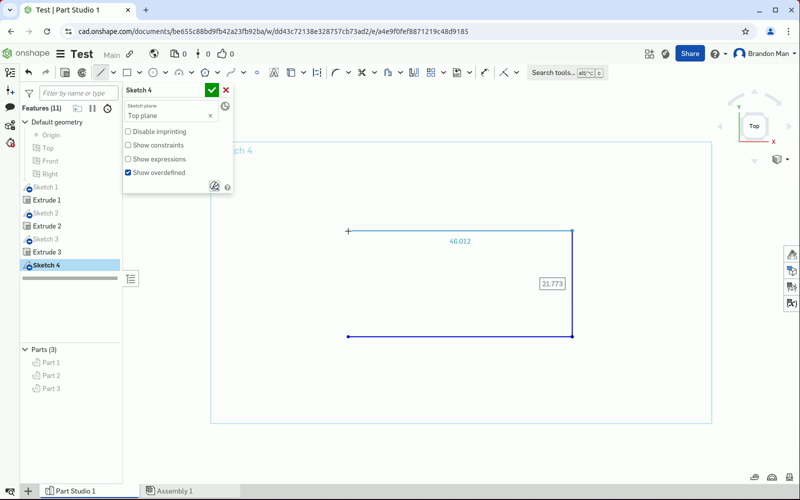
key_up(shift)
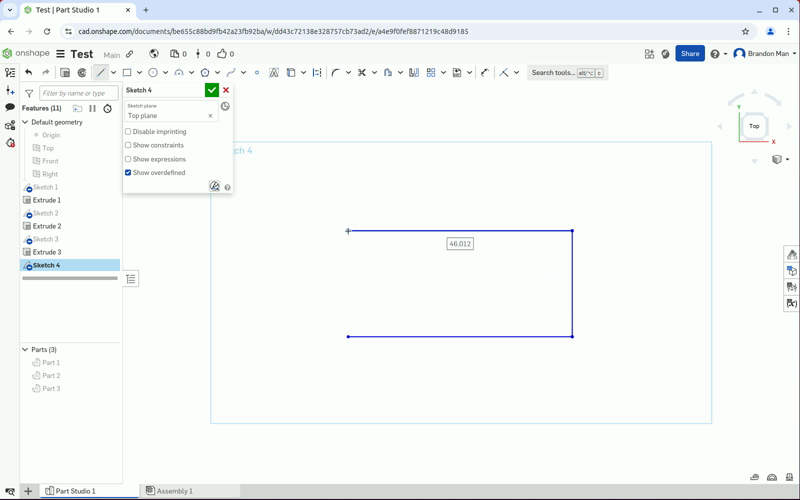
key_down(shift)
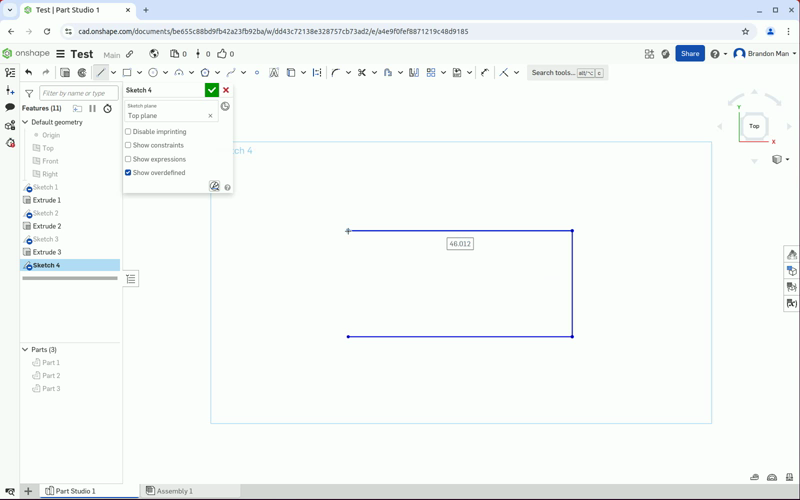
mouse_move(348, 336)
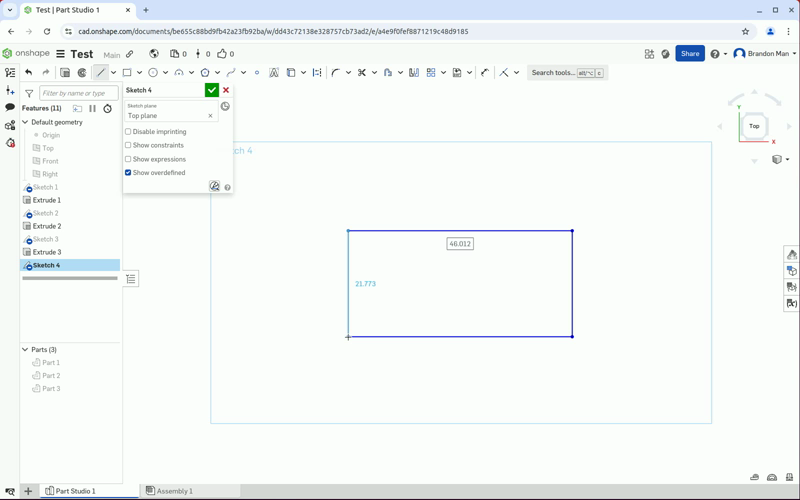
key_up(shift)
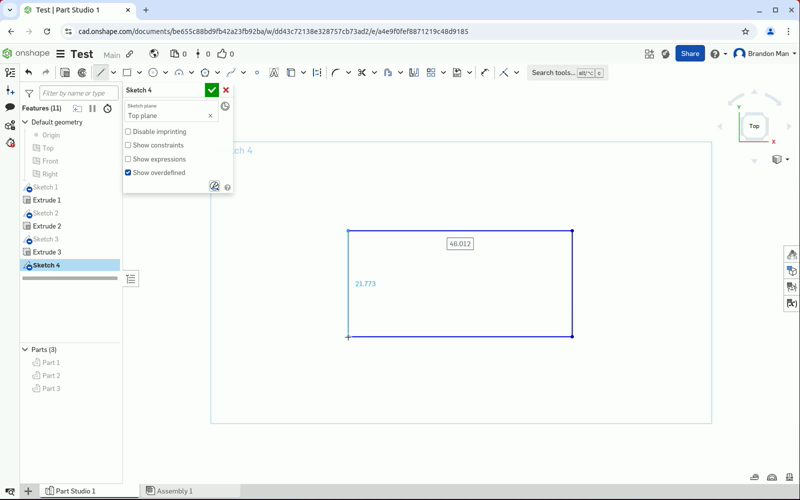
click(348, 336)
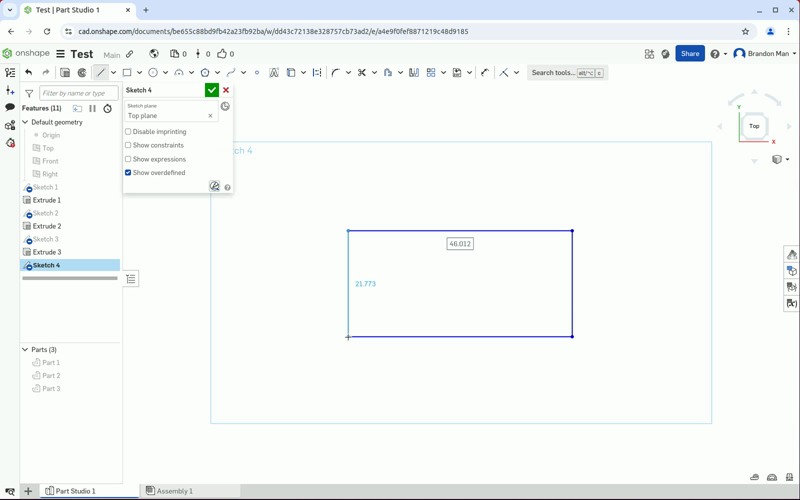
key(esc)
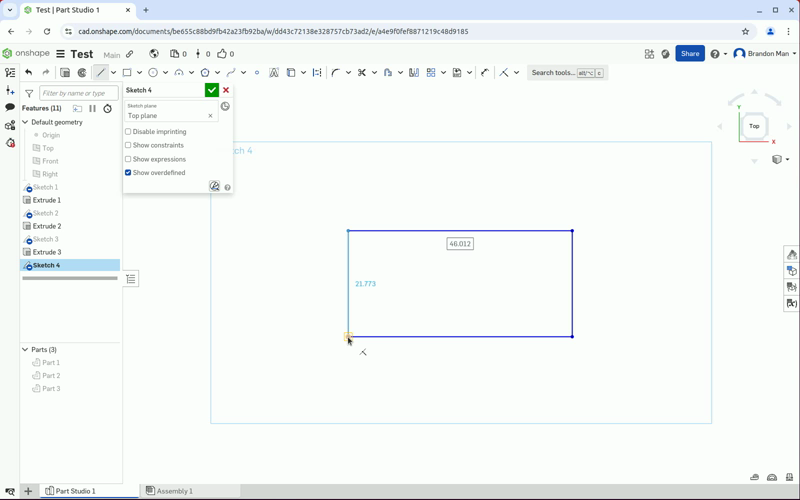
mouse_move(421, 258)
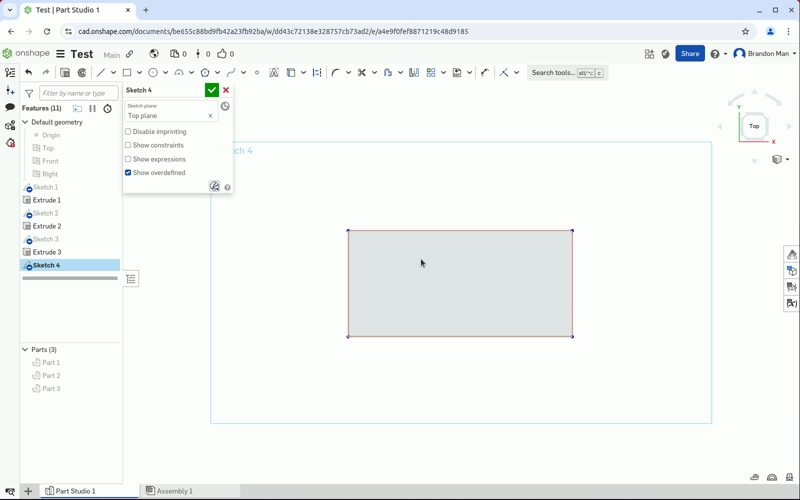
click(421, 258)
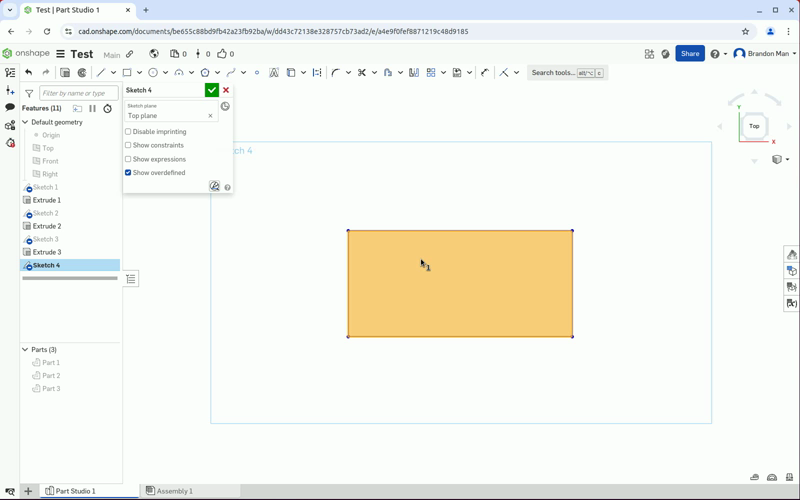
mouse_move(73, 352)
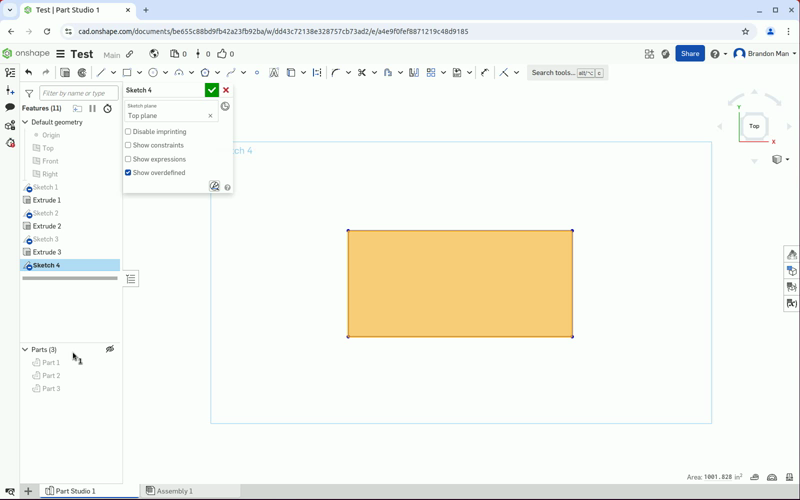
key(shift+y)
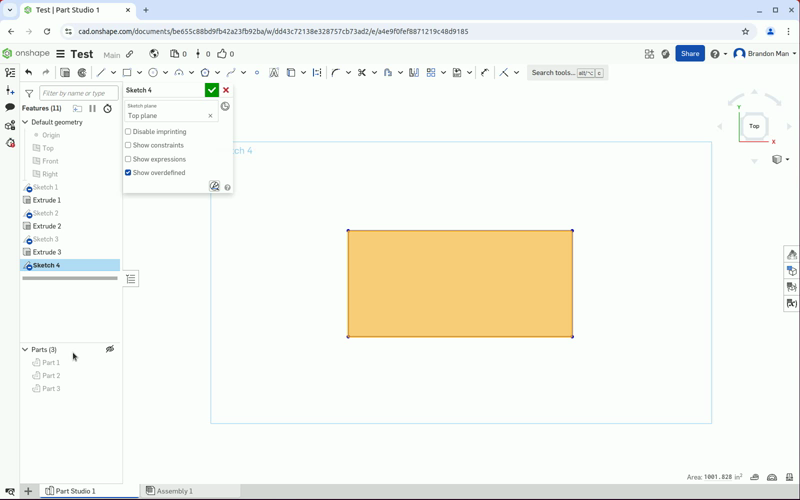
key(shift+e)
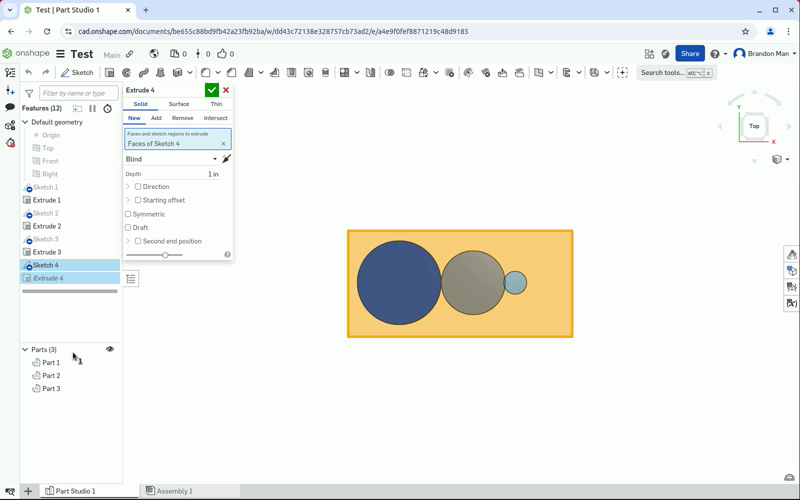
mouse_move(143, 106)
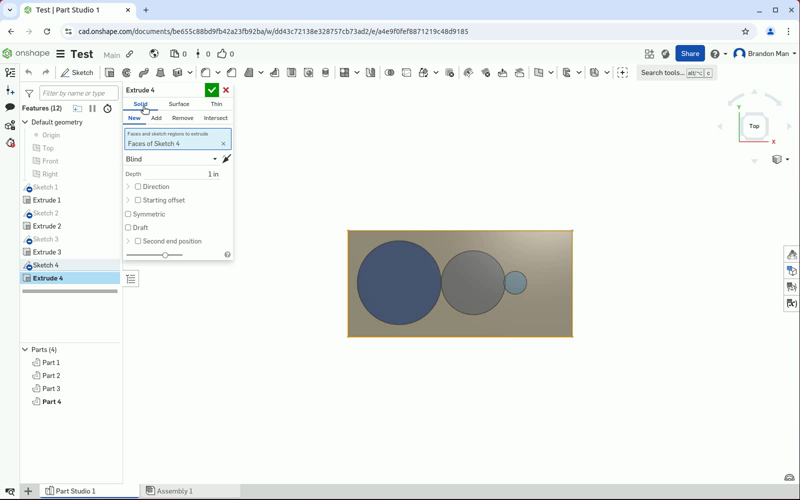
click(143, 106)
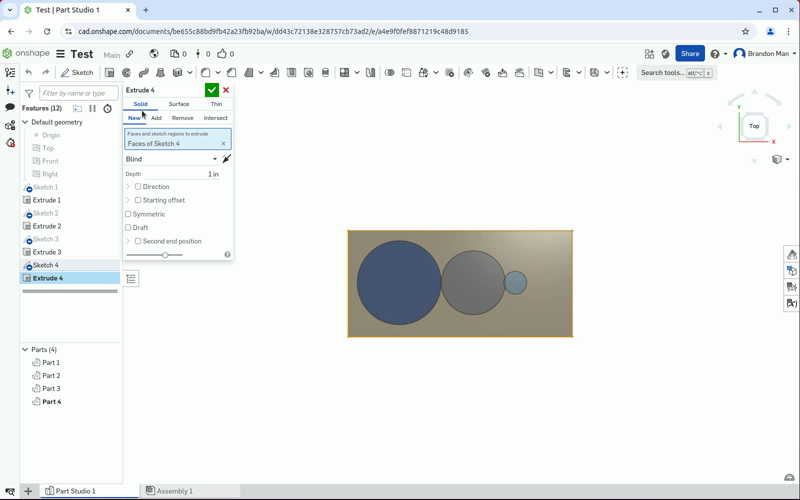
mouse_move(137, 120)
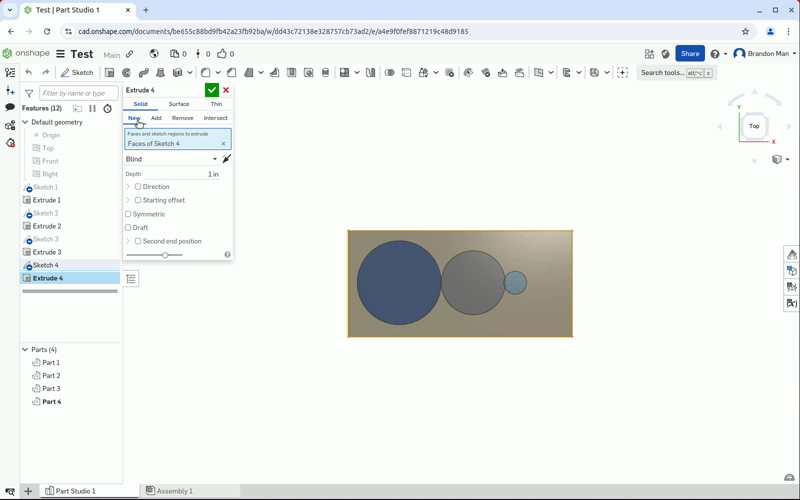
click(137, 120)
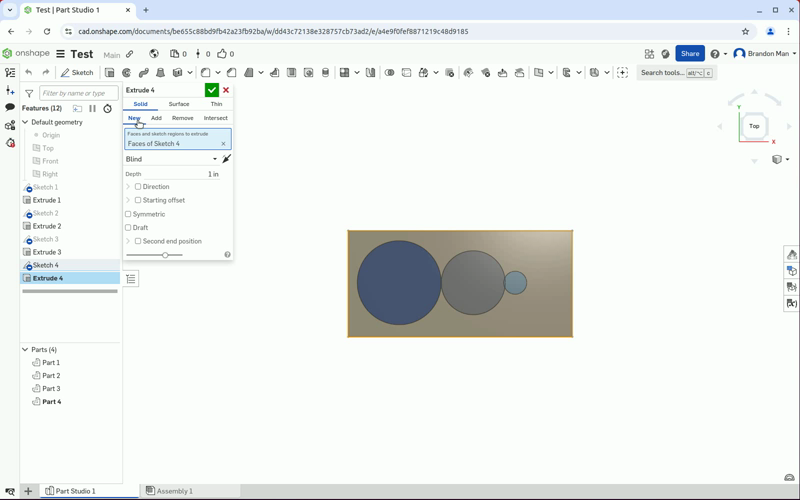
key(tab, 4)
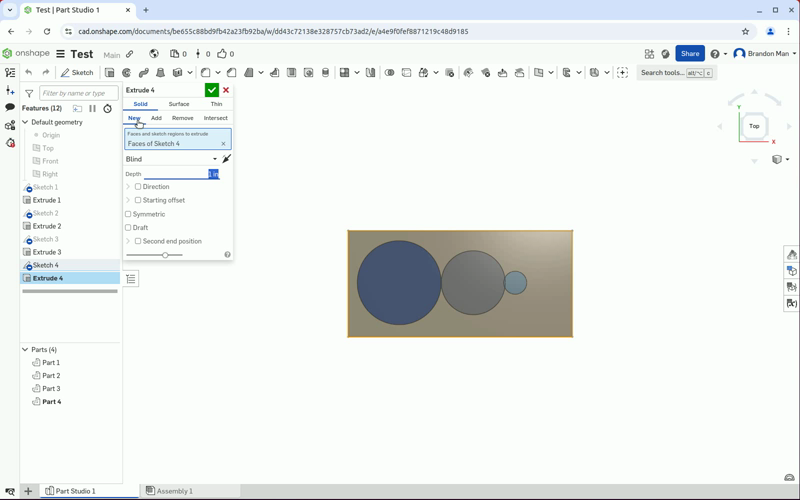
text(-2.648)
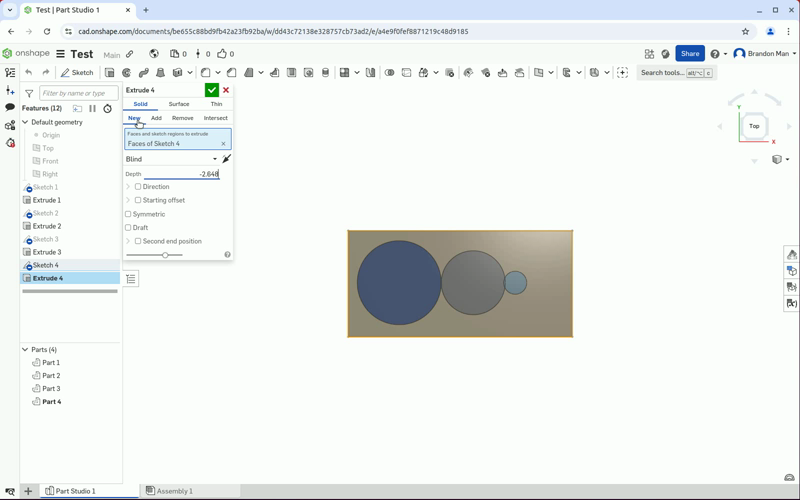
key(enter)
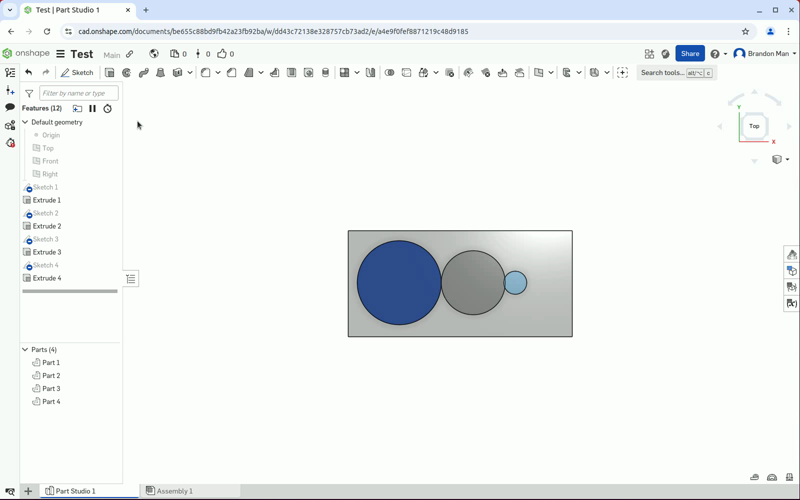
key(shift+h)
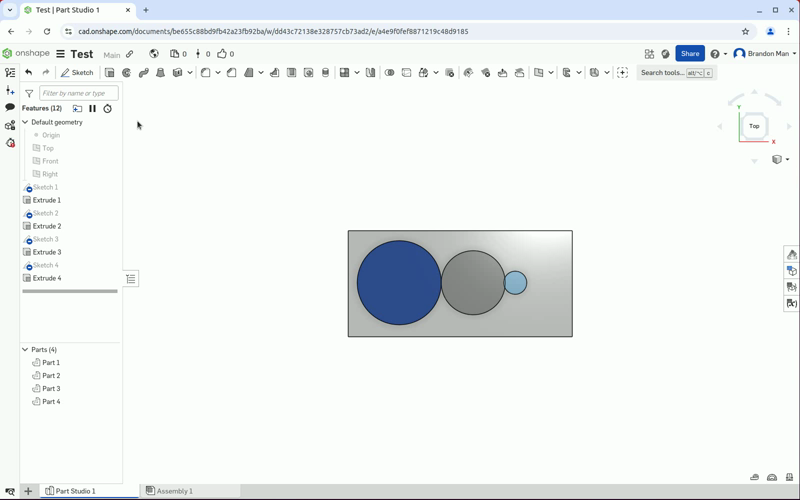
key(shift+h)
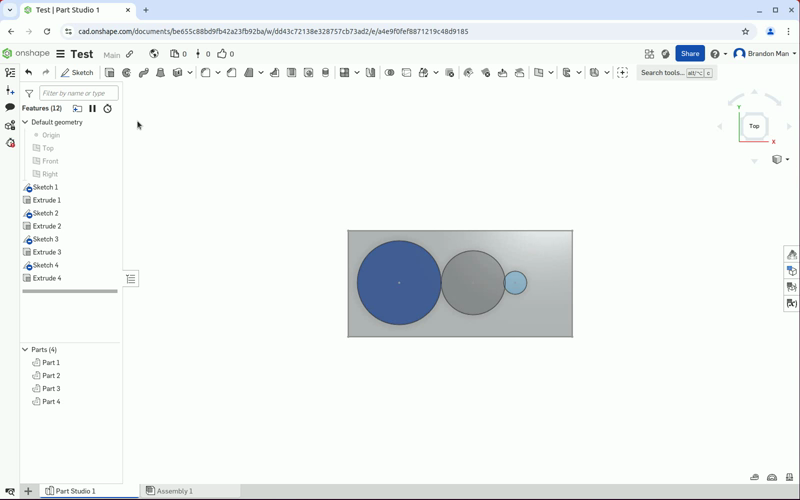
key(shift+7)
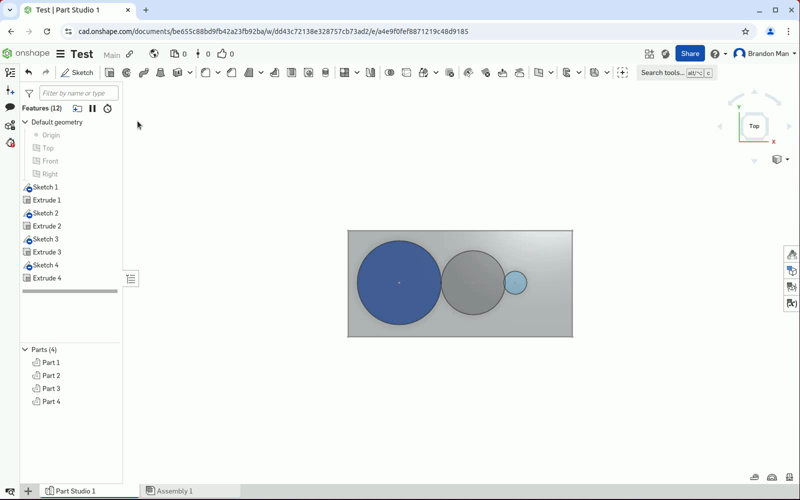
key(up, 3)
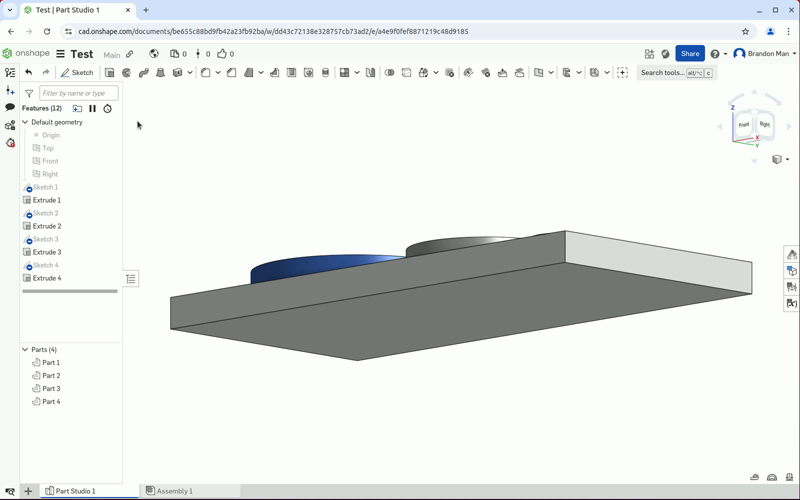
key(left, 3)
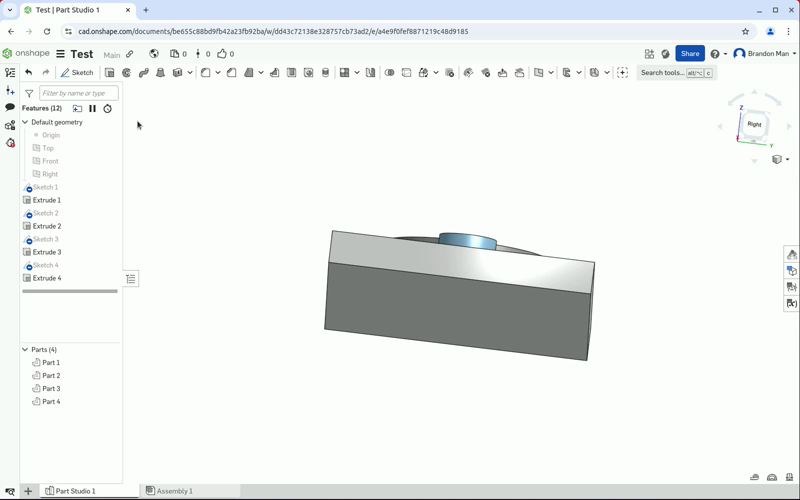
key(right, 3)
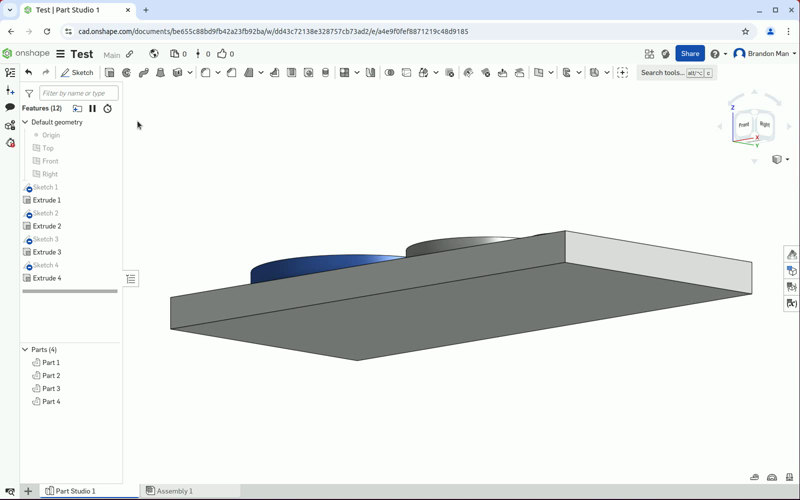
key(down, 3)
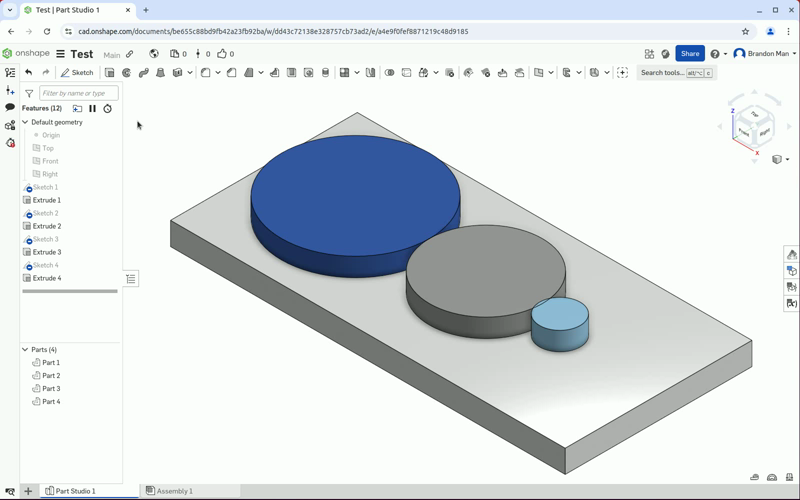
mouse_move(73, 189)
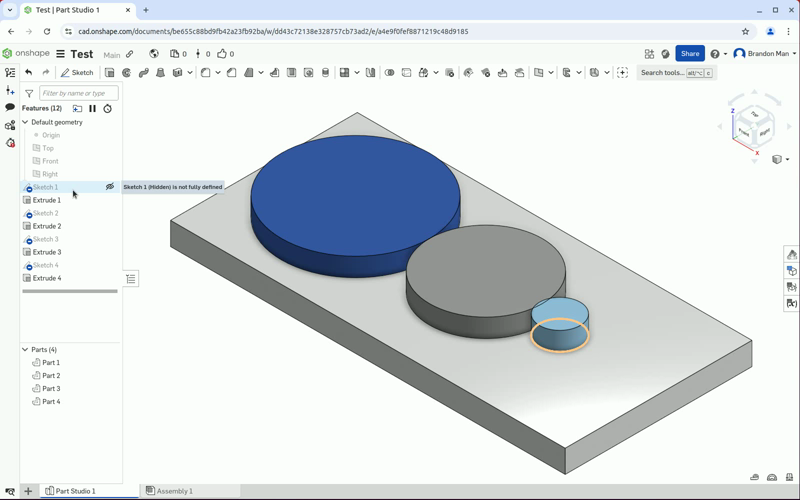
click(73, 189)